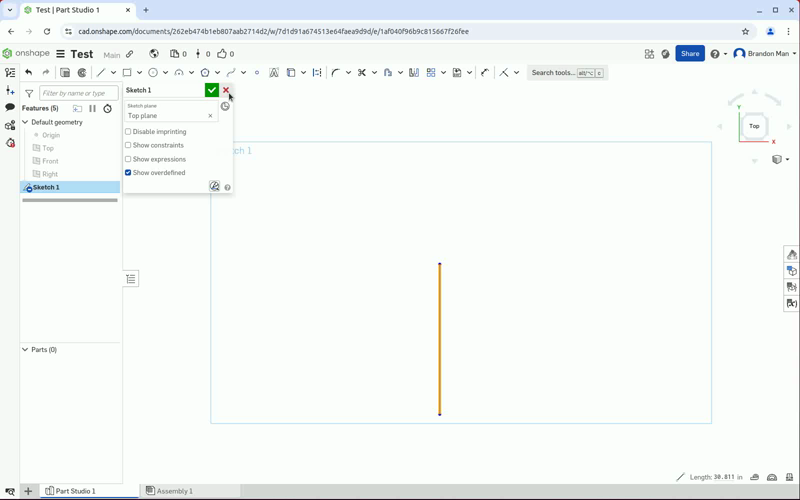
key(shift+h)
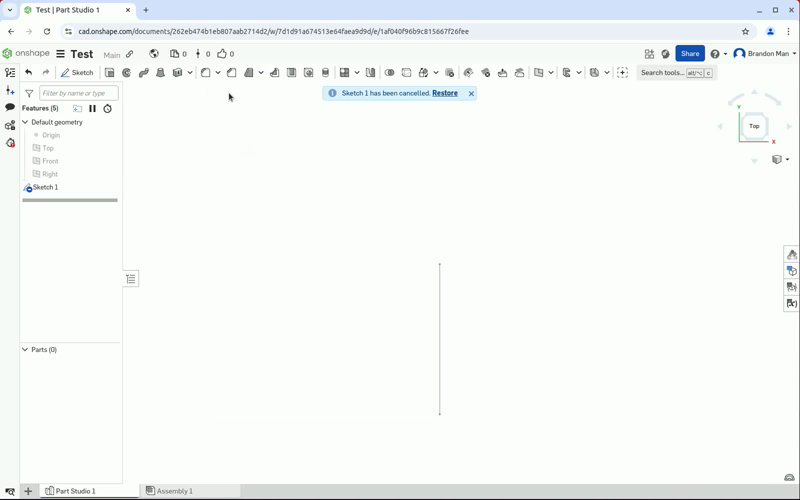
key(shift+s)
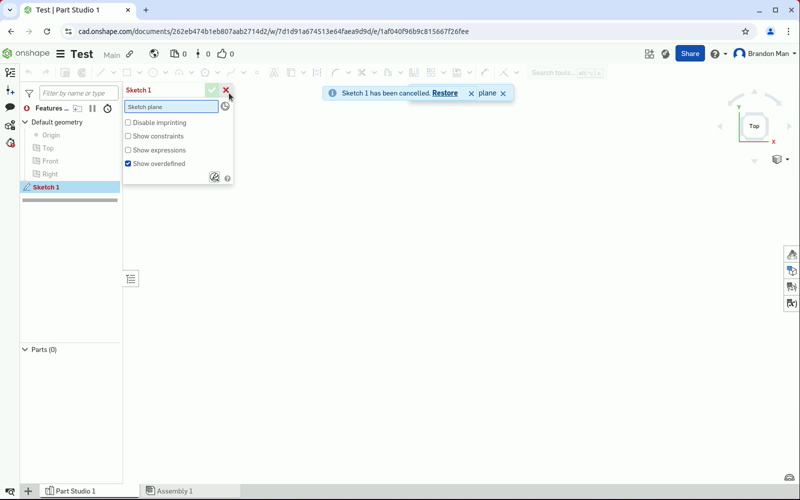
mouse_move(73, 150)
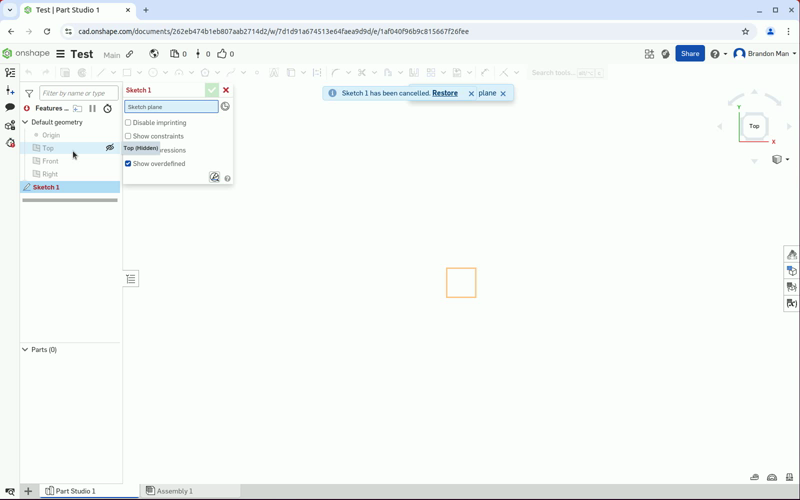
click(73, 150)
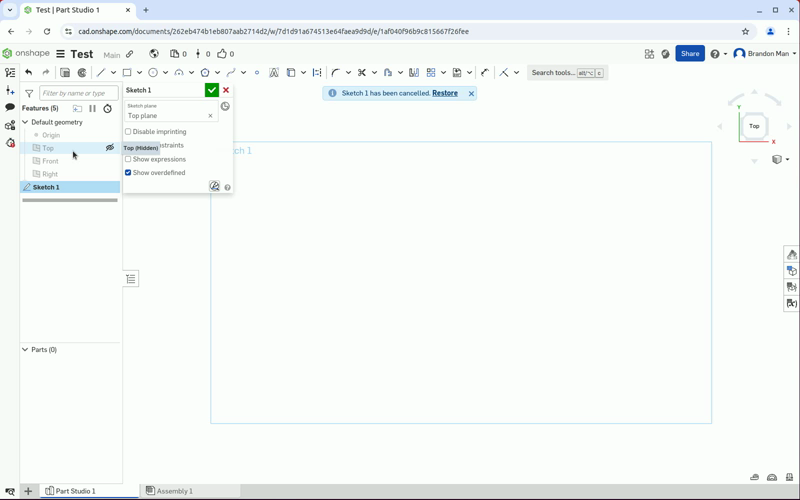
mouse_move(73, 352)
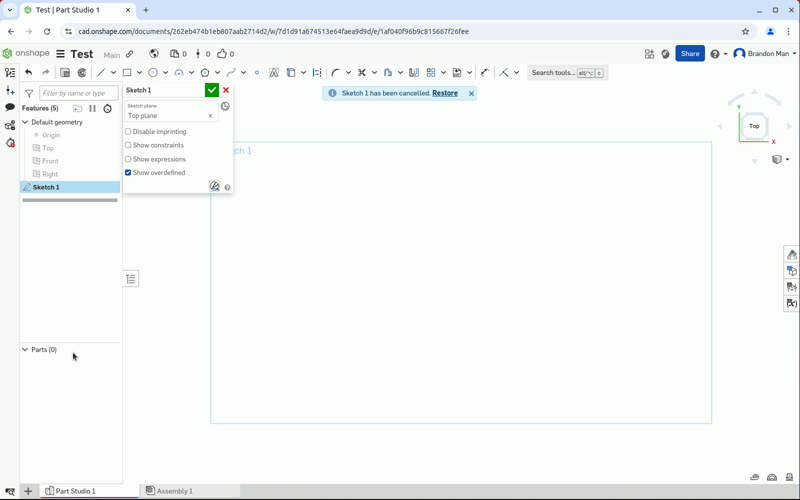
key(y)
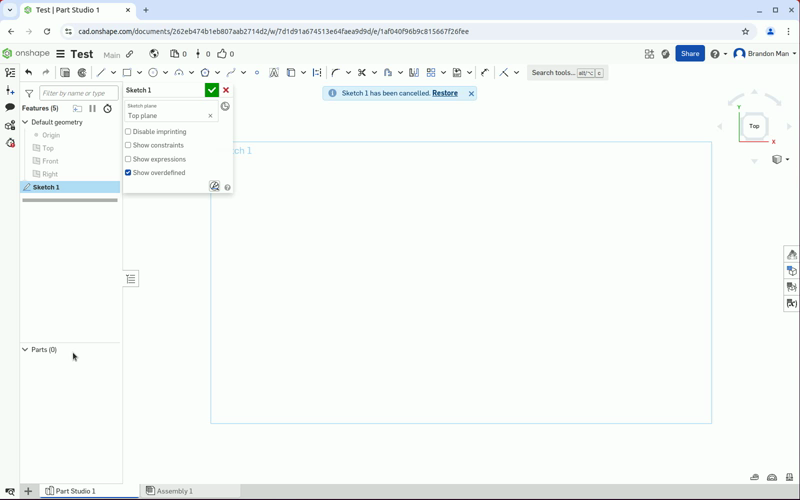
key(l)
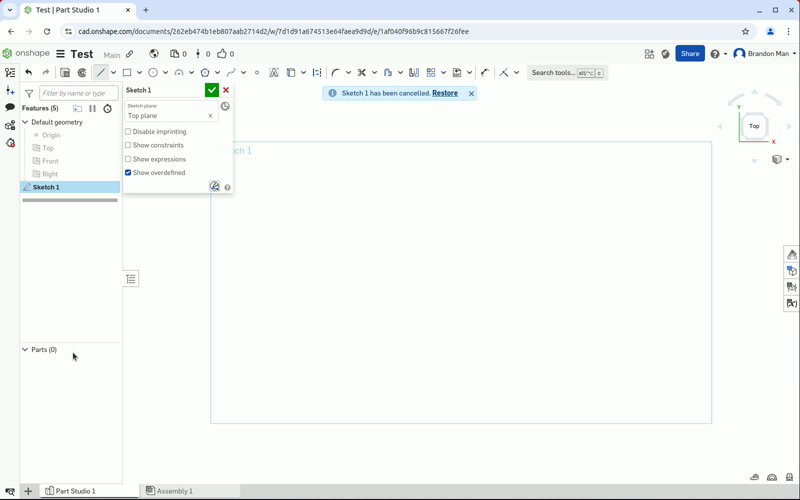
key_down(shift)
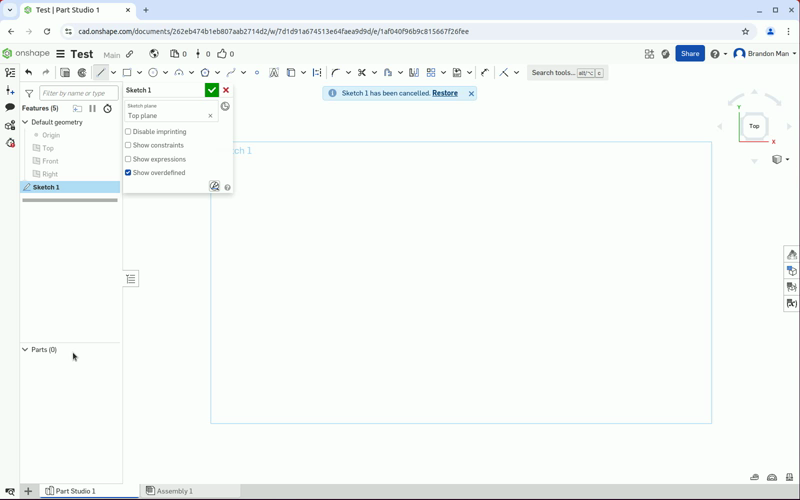
mouse_move(348, 382)
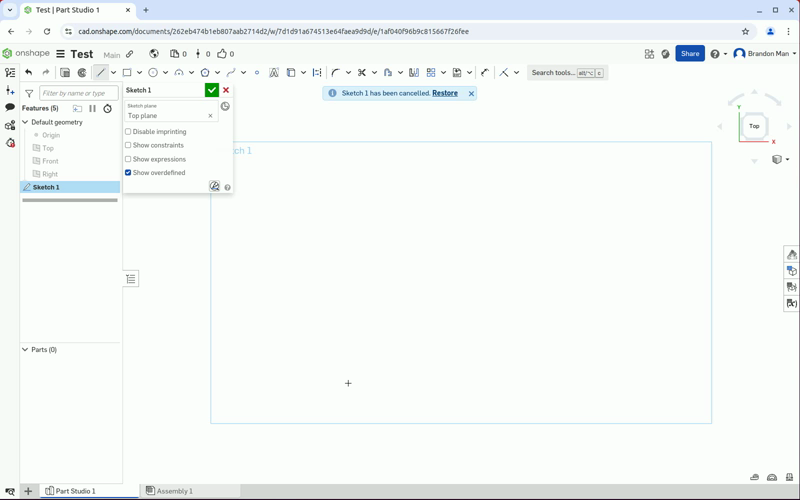
click(348, 382)
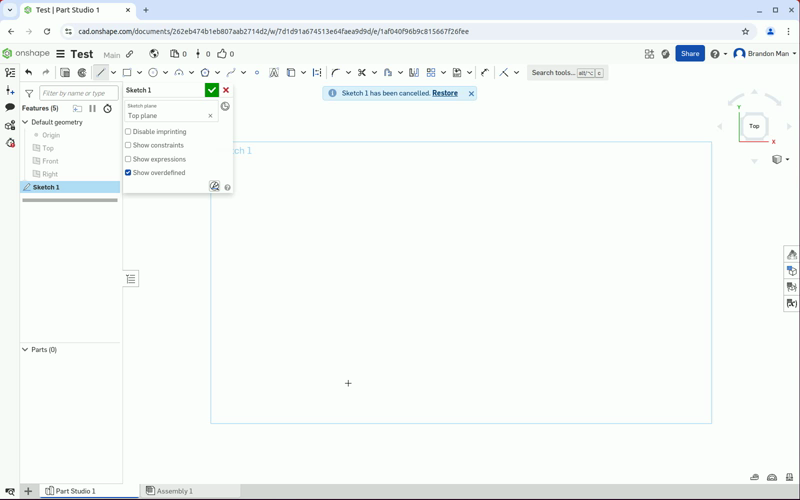
key_up(shift)
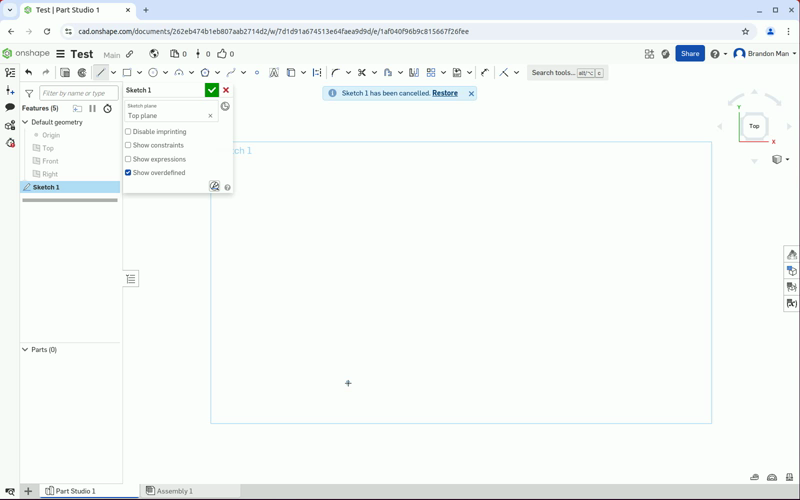
key_down(shift)
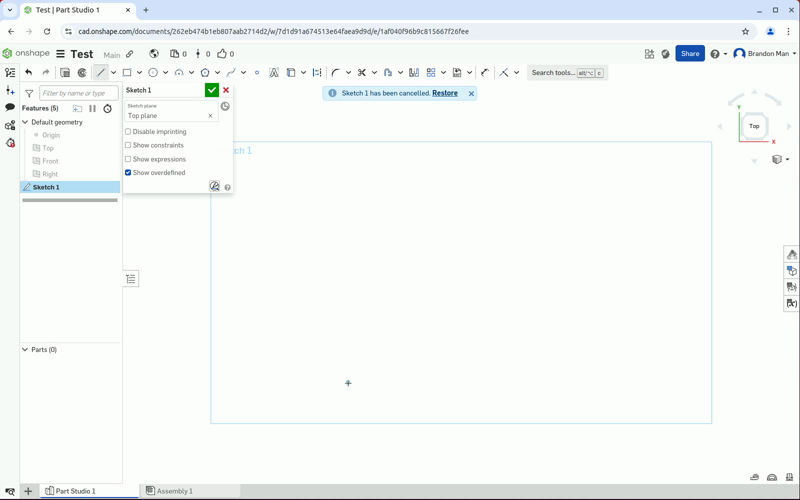
mouse_move(572, 382)
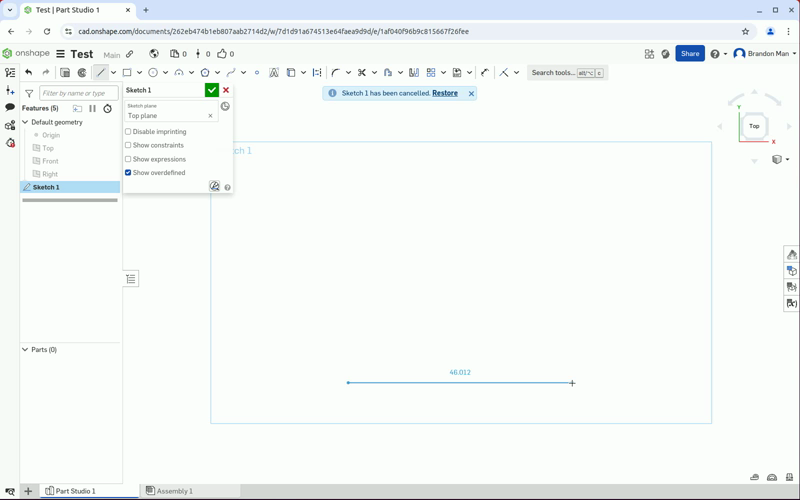
click(572, 382)
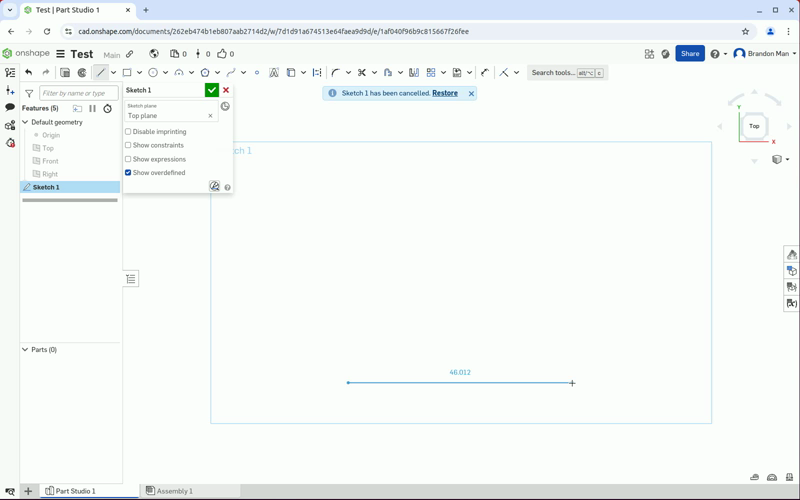
key_up(shift)
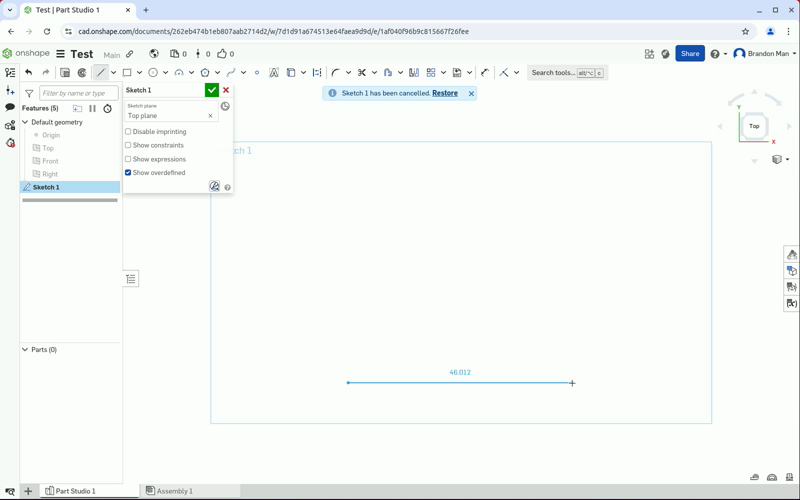
key_down(shift)
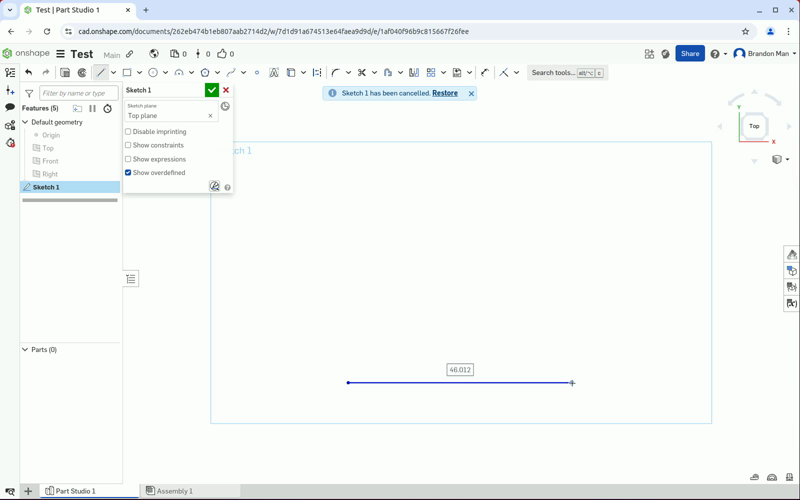
mouse_move(572, 184)
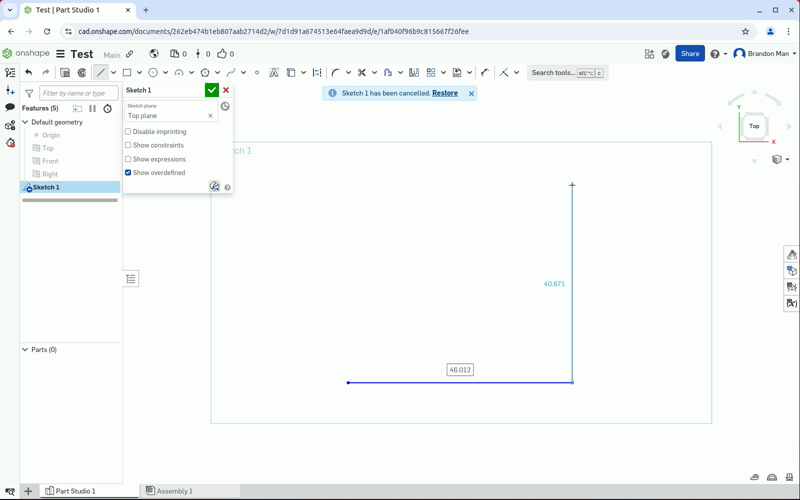
click(572, 184)
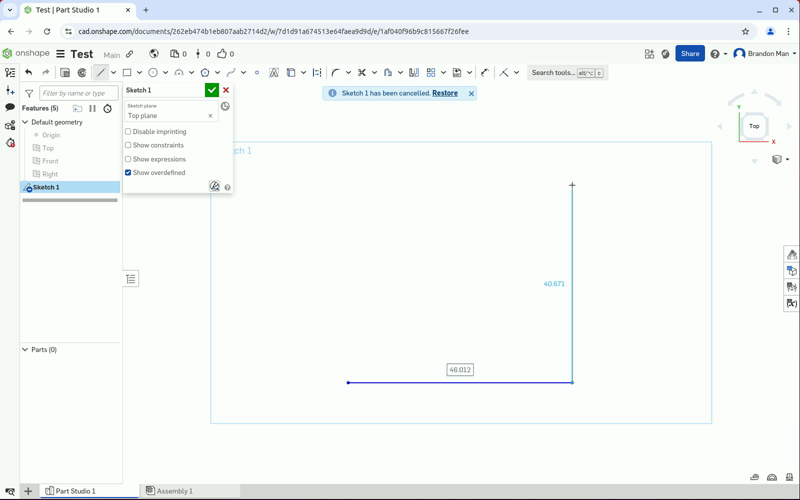
key_up(shift)
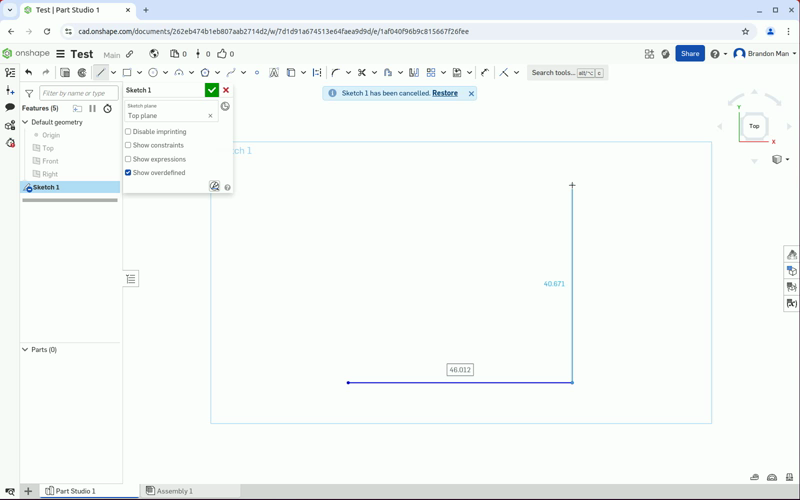
key_down(shift)
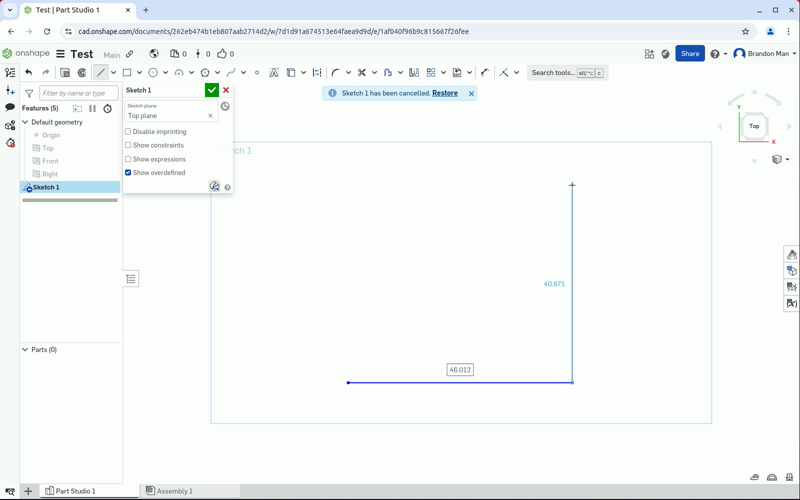
mouse_move(348, 184)
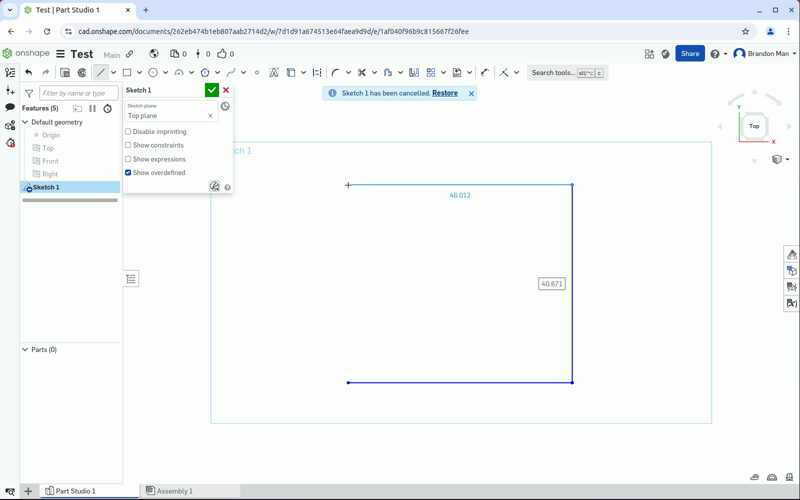
click(348, 184)
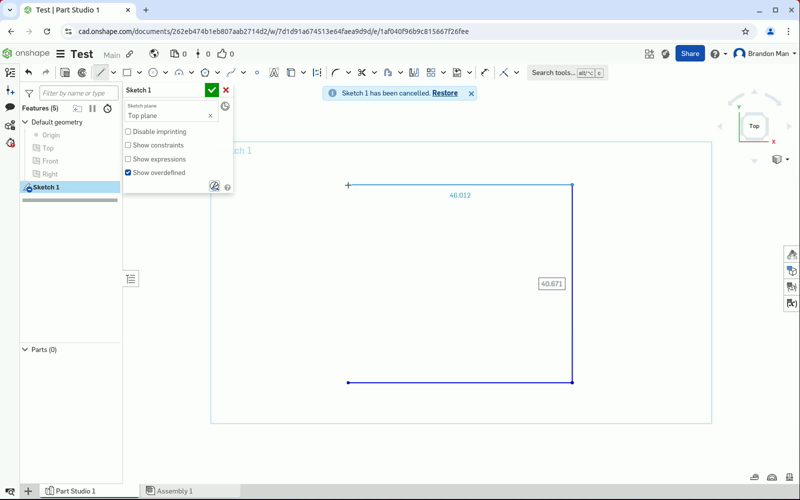
key_up(shift)
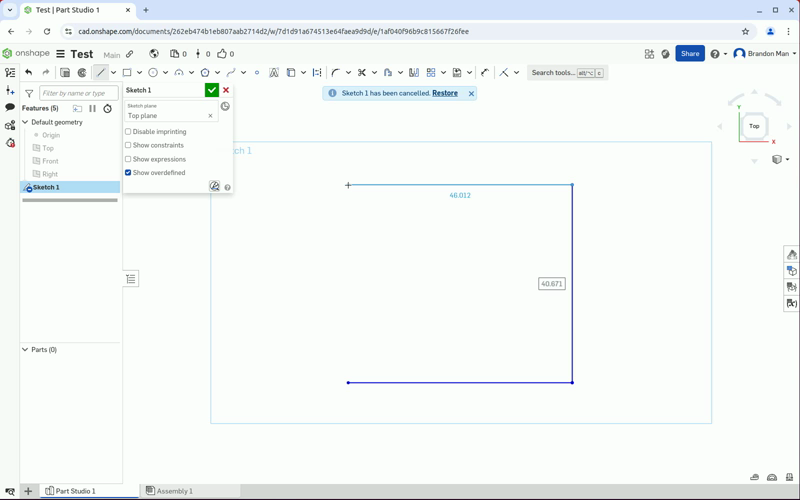
key_down(shift)
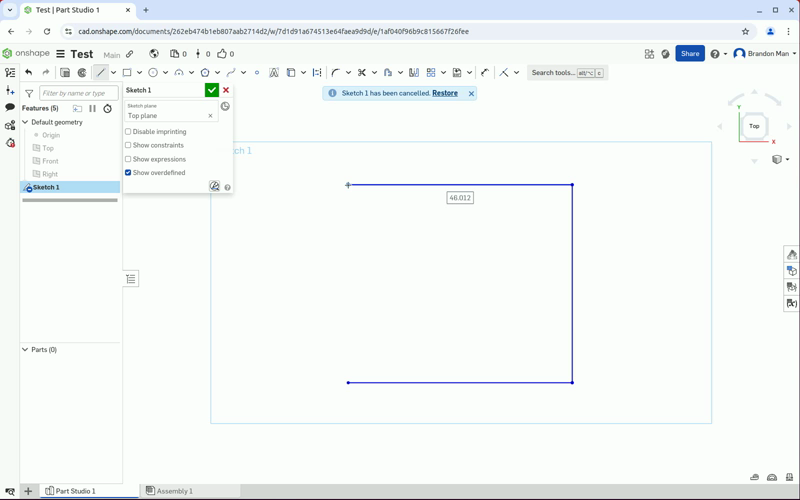
mouse_move(348, 382)
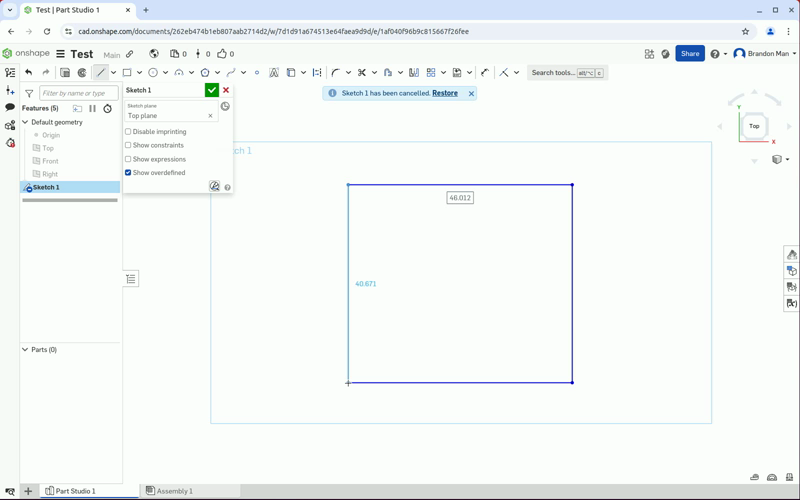
key_up(shift)
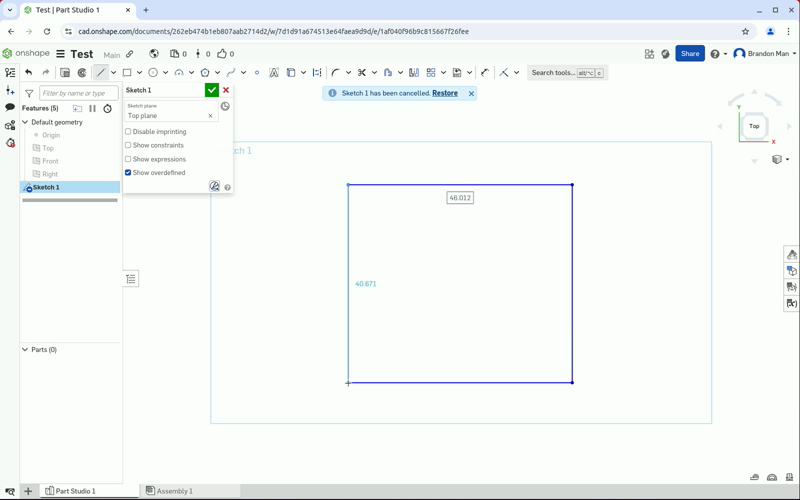
click(348, 382)
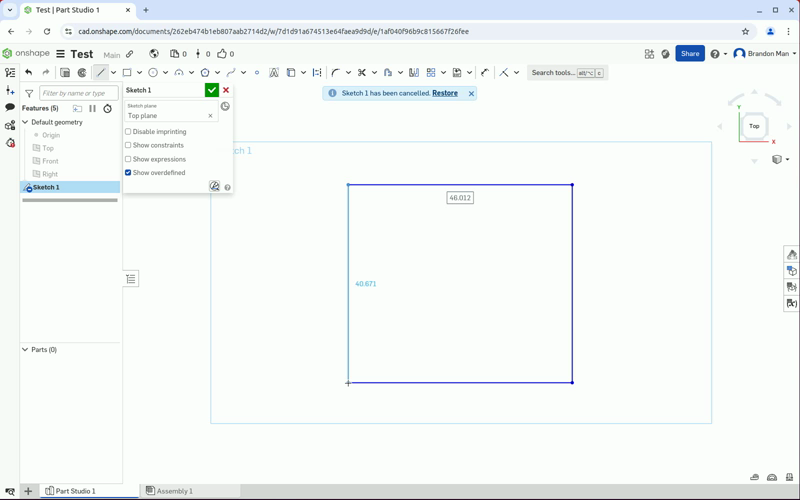
key(esc)
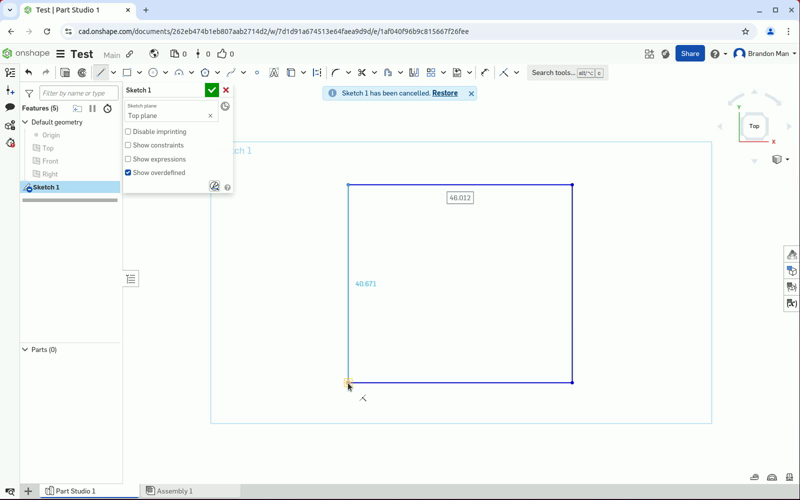
mouse_move(457, 337)
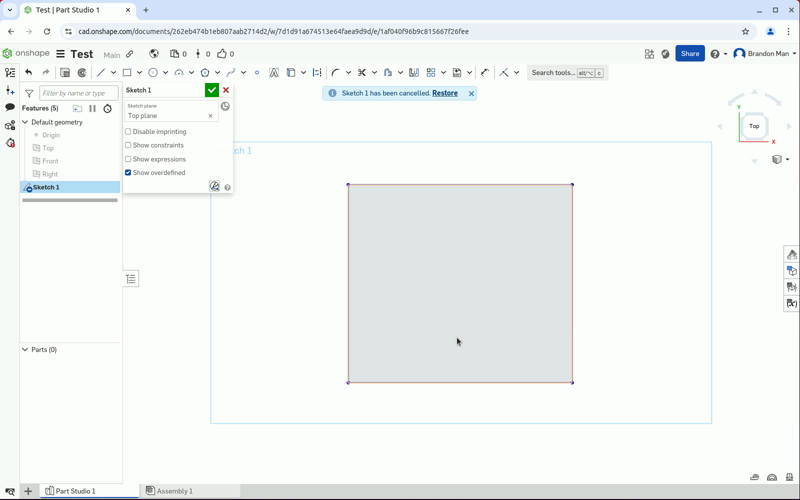
click(457, 337)
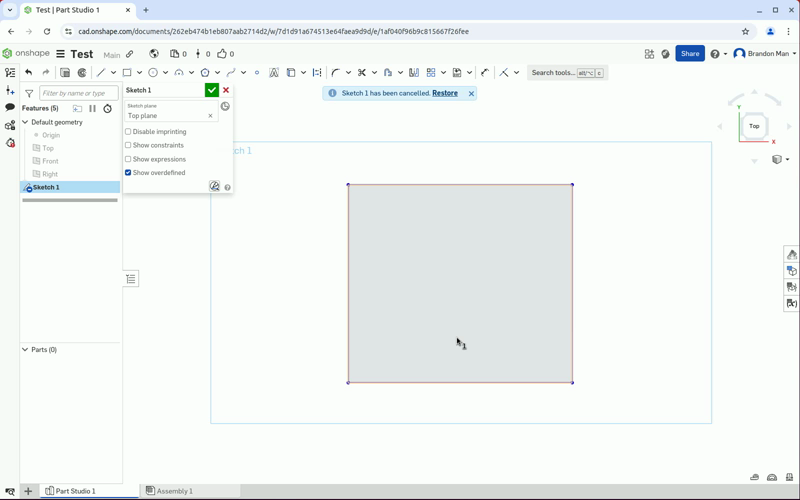
mouse_move(73, 352)
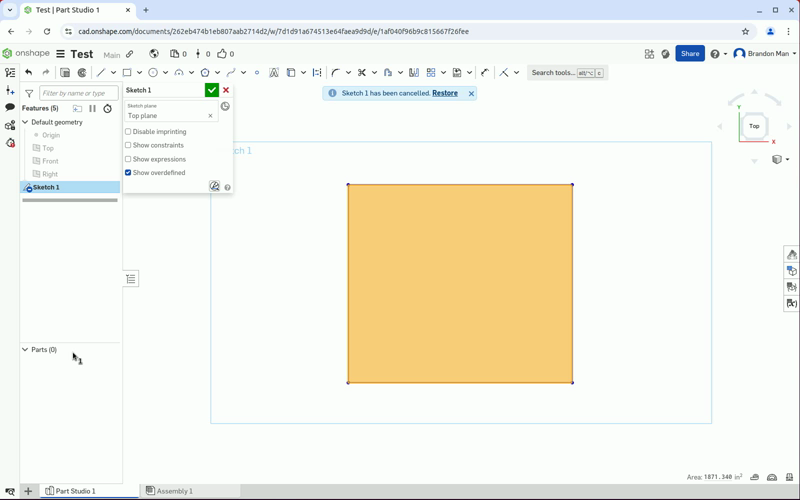
key(shift+y)
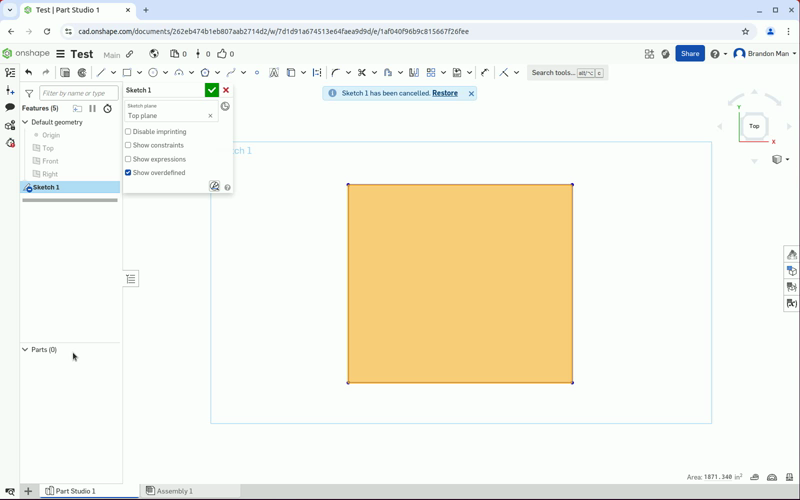
key(shift+e)
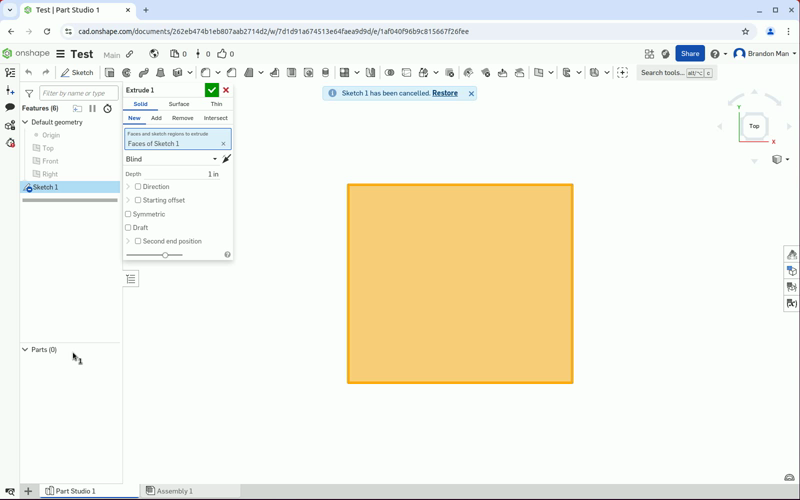
mouse_move(143, 106)
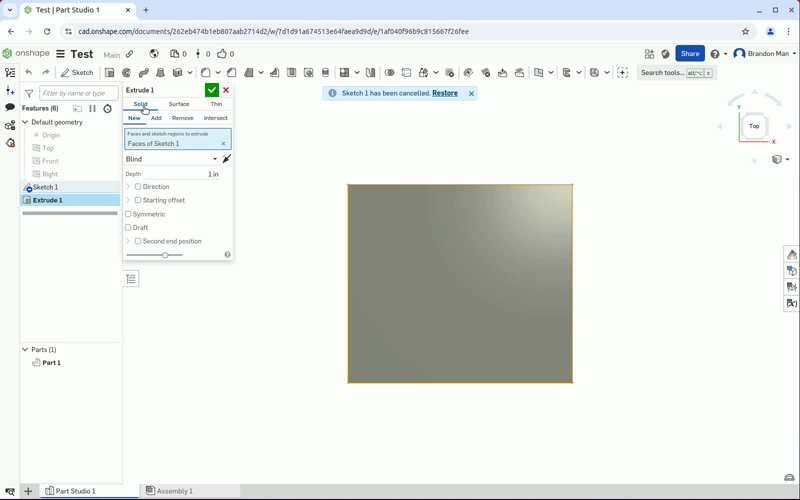
click(143, 106)
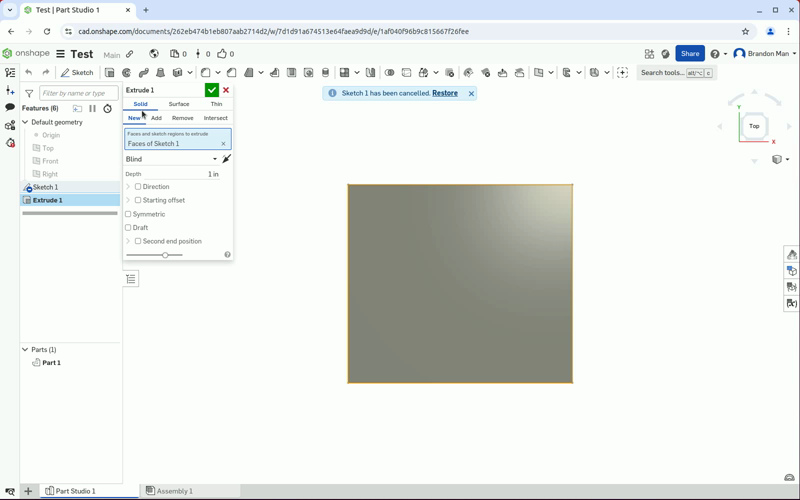
mouse_move(137, 120)
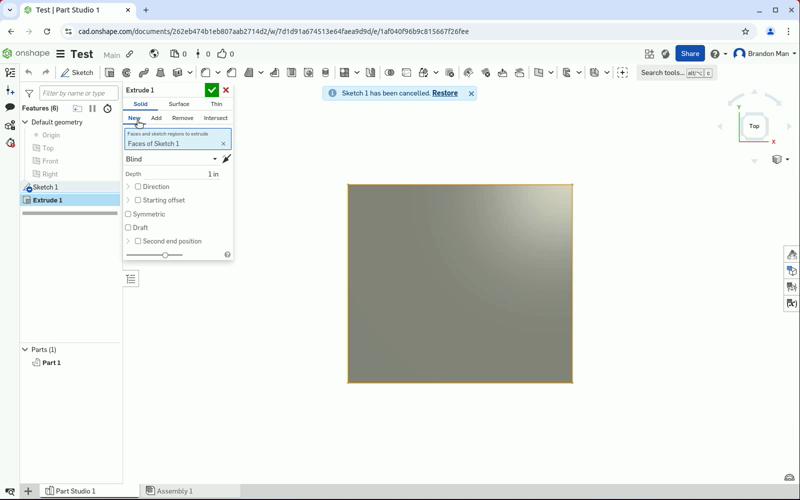
click(137, 120)
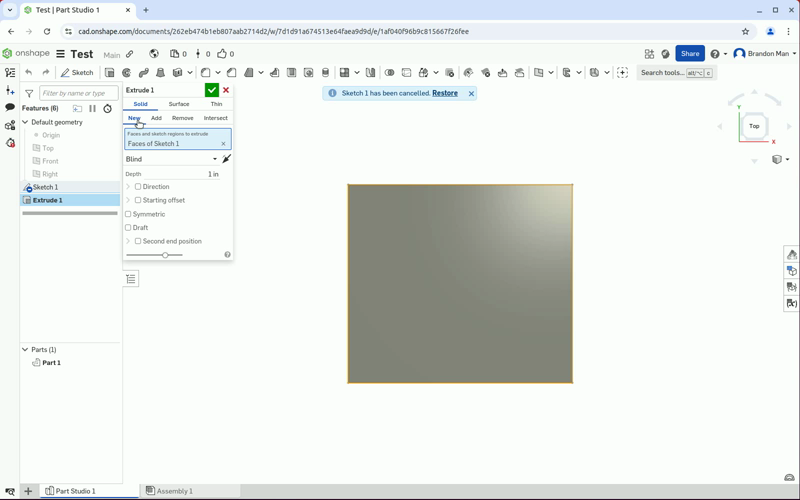
key(tab, 4)
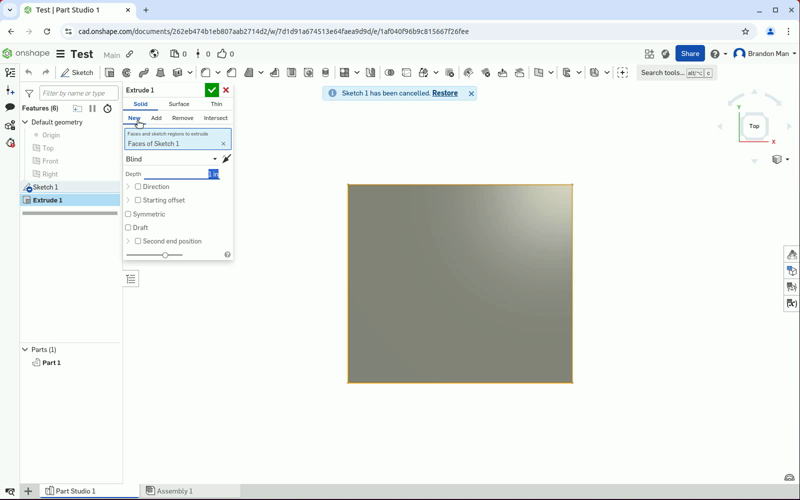
text(15.405)
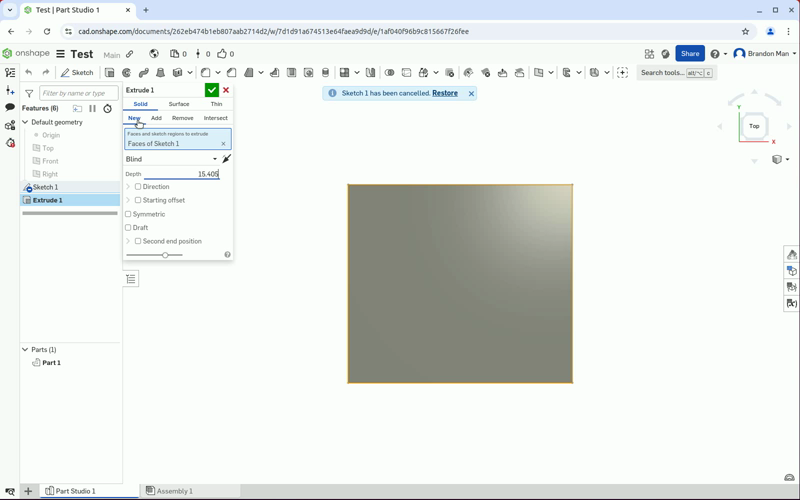
key(enter)
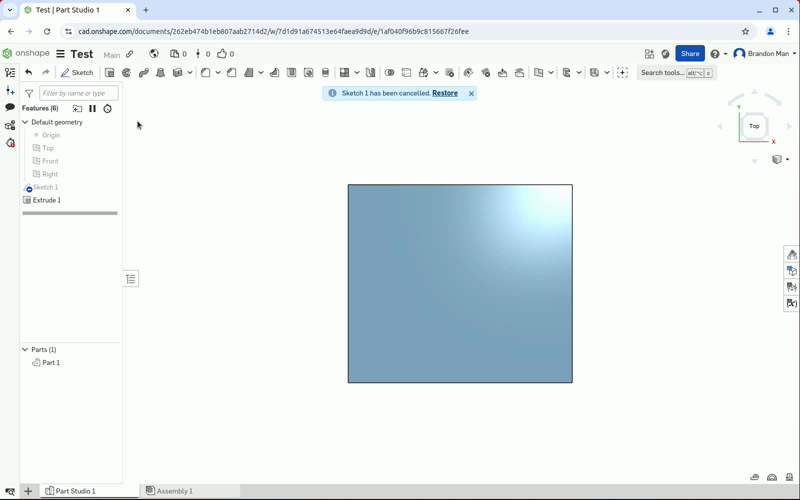
key(shift+h)
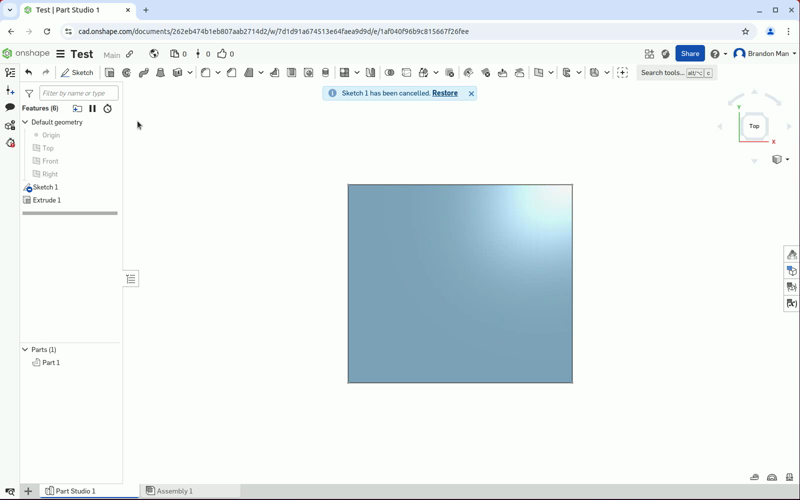
key(shift+h)
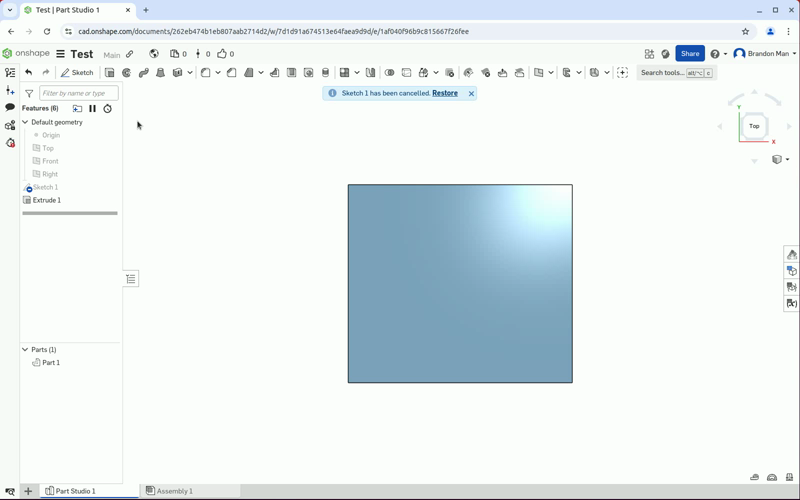
mouse_move(73, 189)
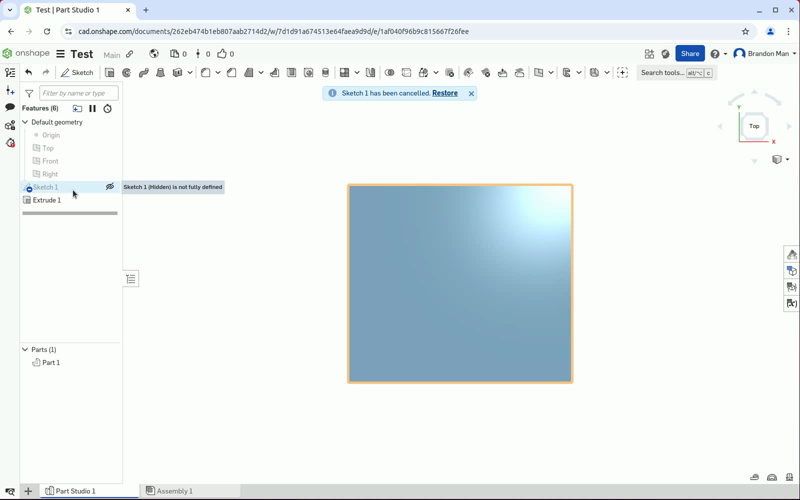
click(73, 189)
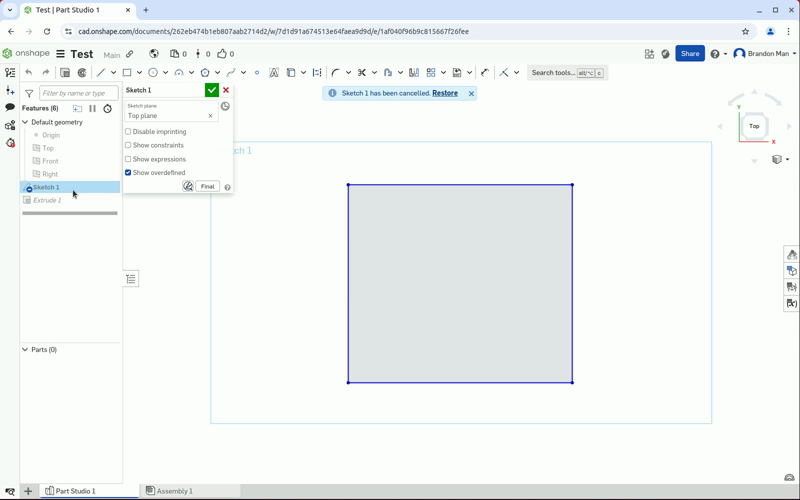
mouse_move(229, 92)
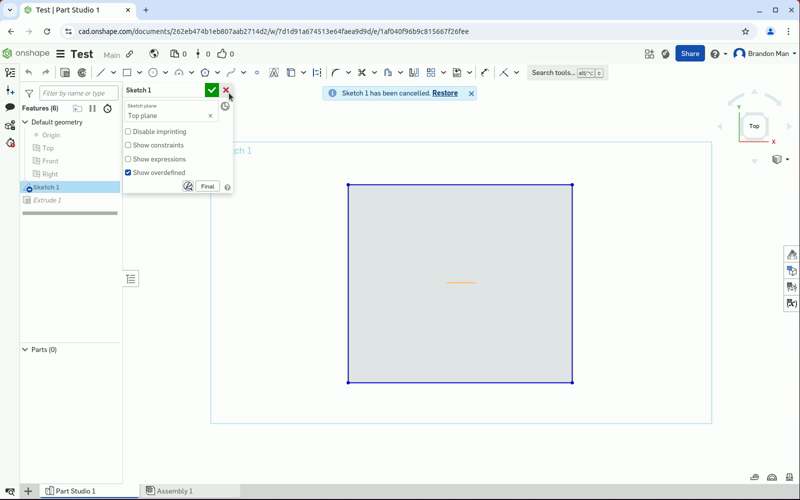
click(229, 92)
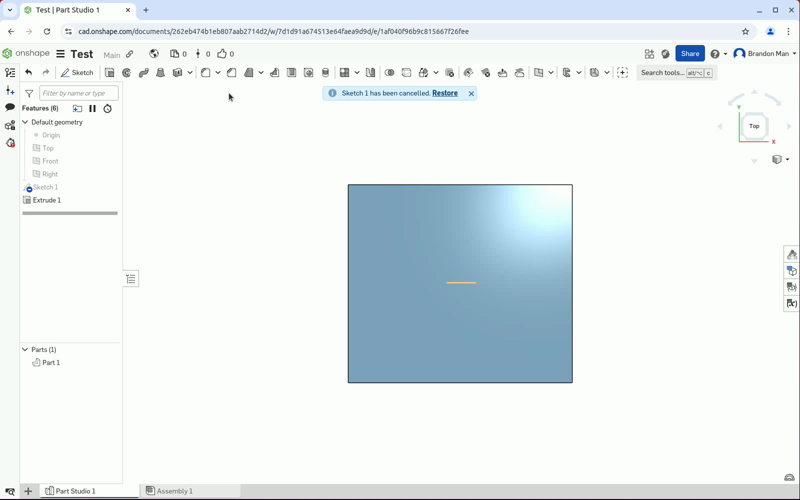
mouse_move(541, 75)
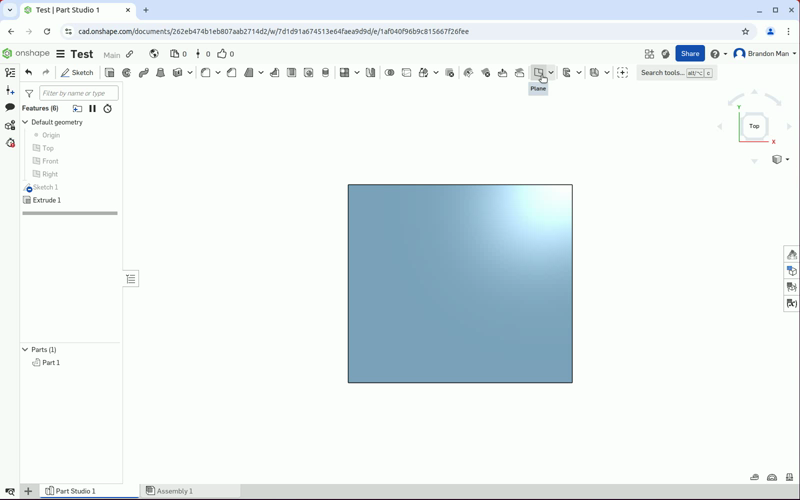
click(541, 75)
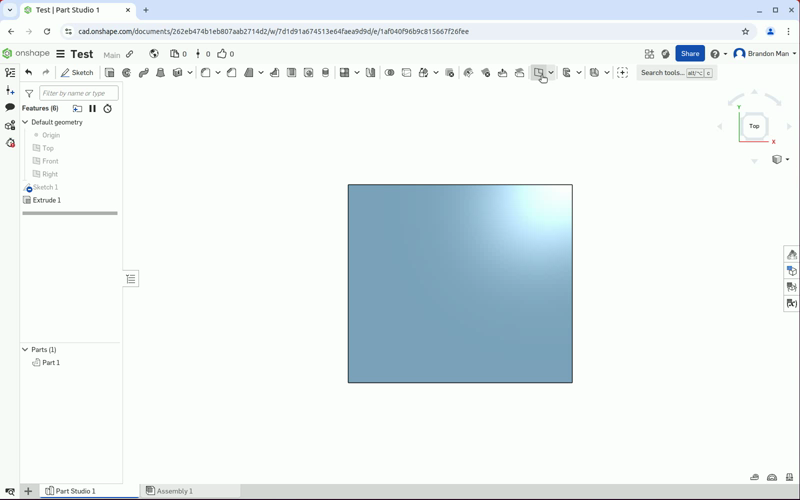
mouse_move(73, 150)
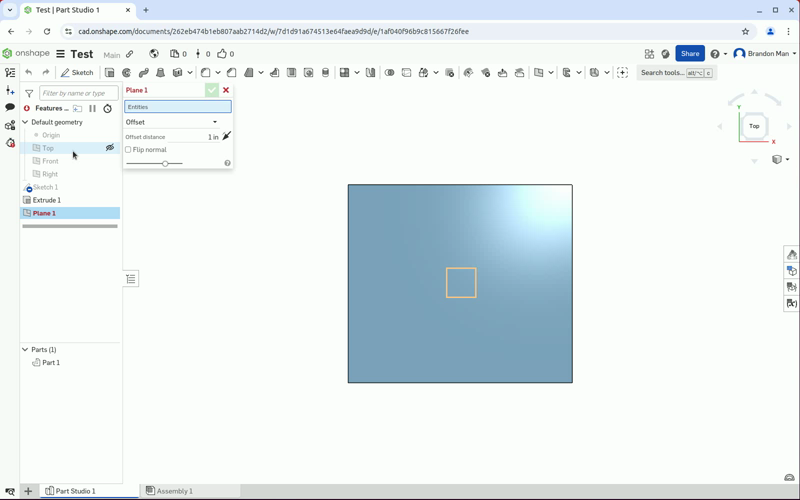
click(73, 150)
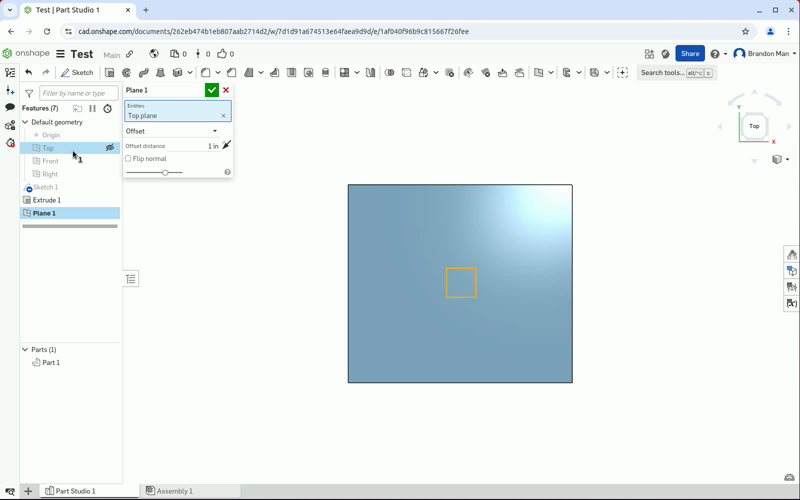
key(tab, 2)
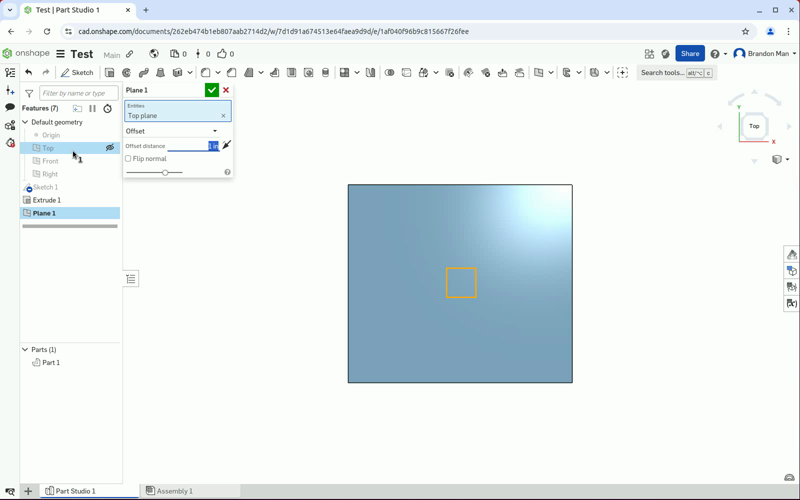
text(15.405)
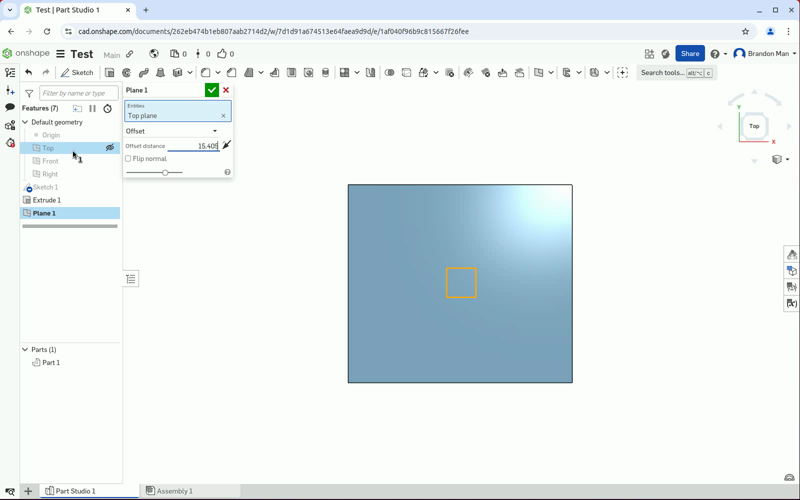
key(enter, 2)
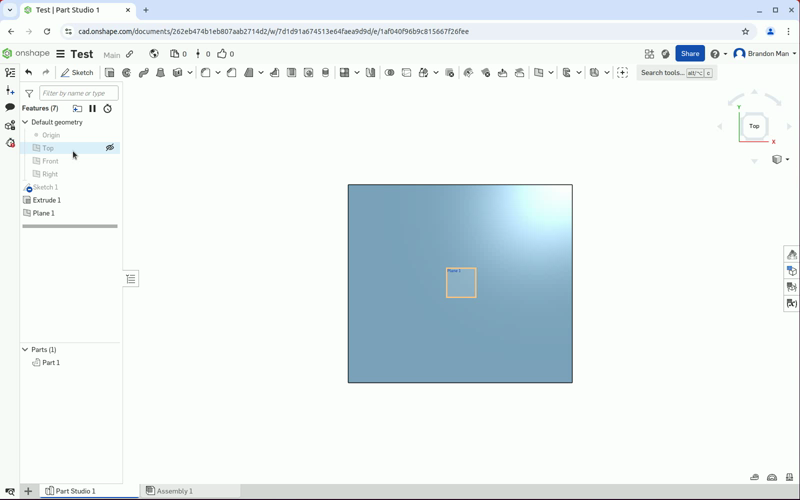
key(shift+s)
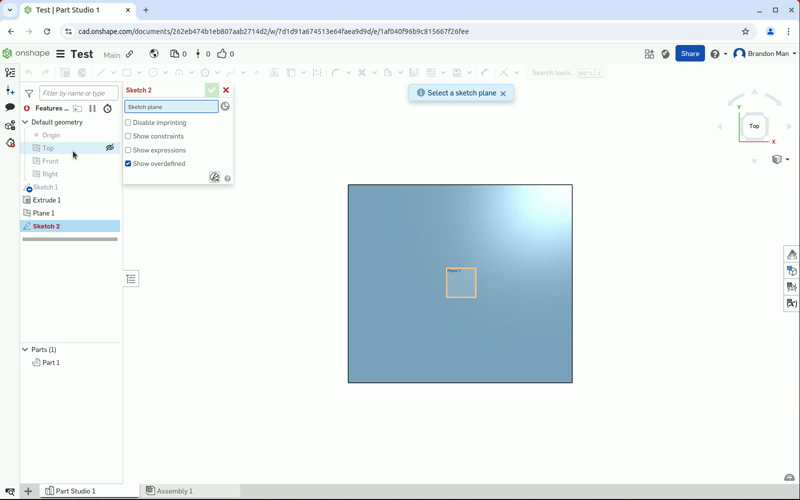
mouse_move(73, 215)
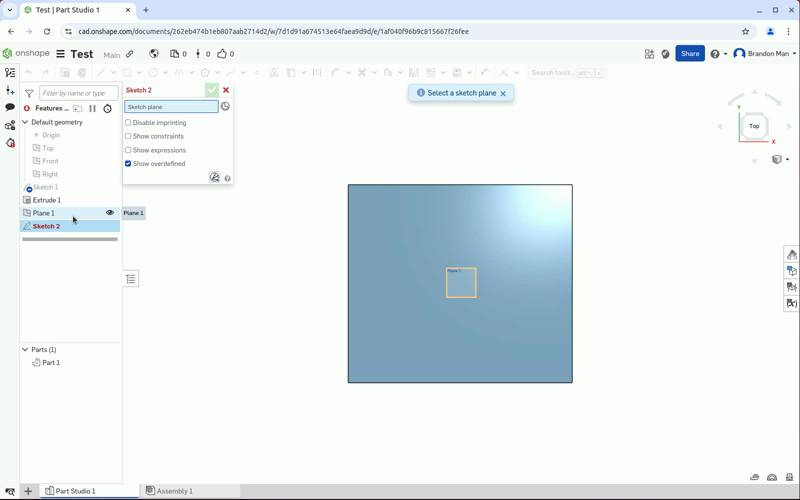
click(73, 215)
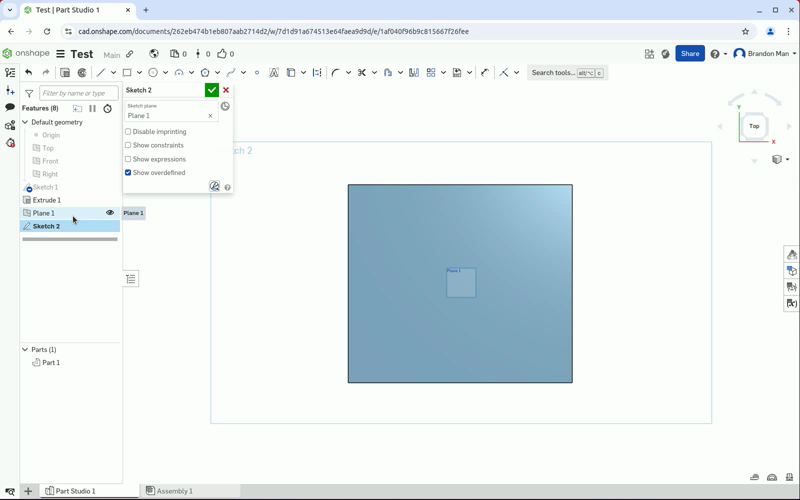
mouse_move(73, 352)
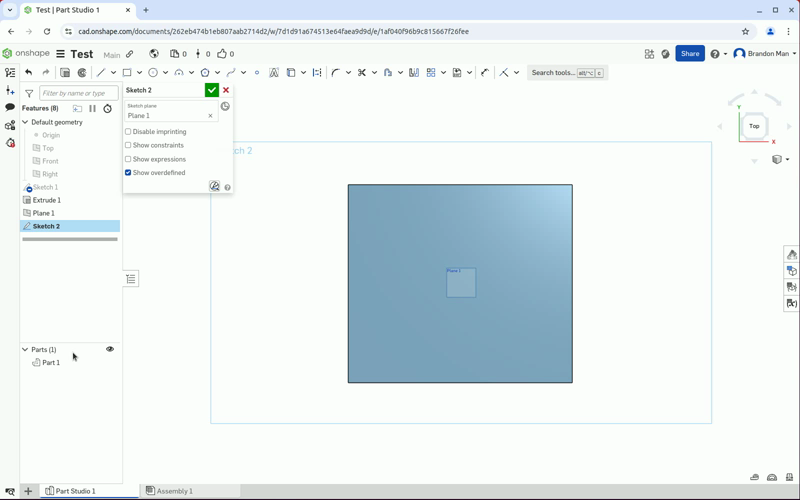
key(y)
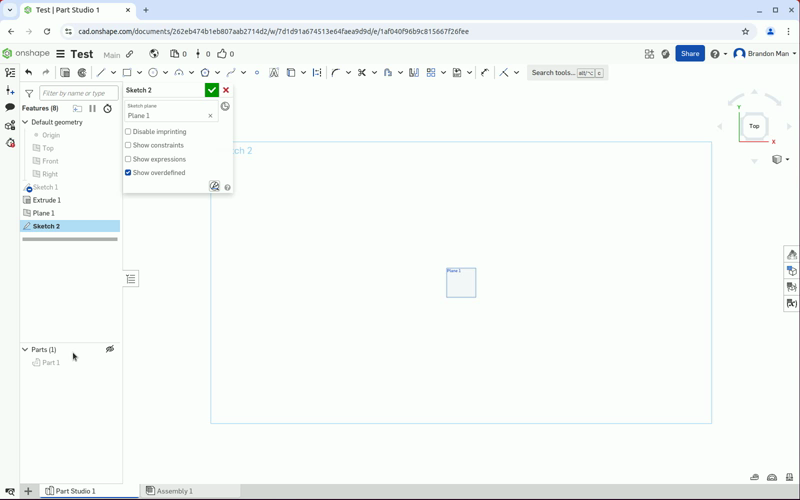
key(l)
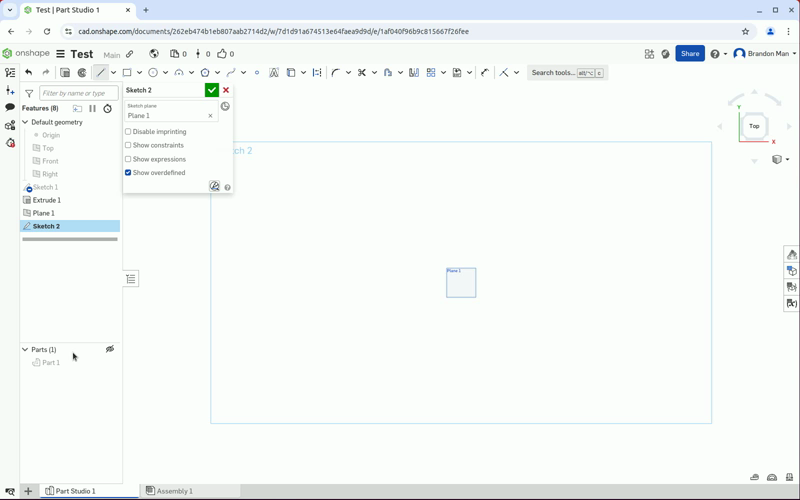
key_down(shift)
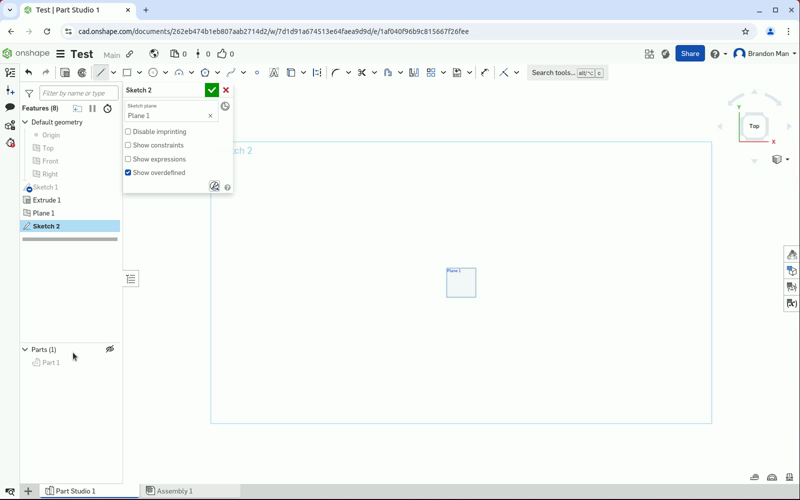
mouse_move(404, 334)
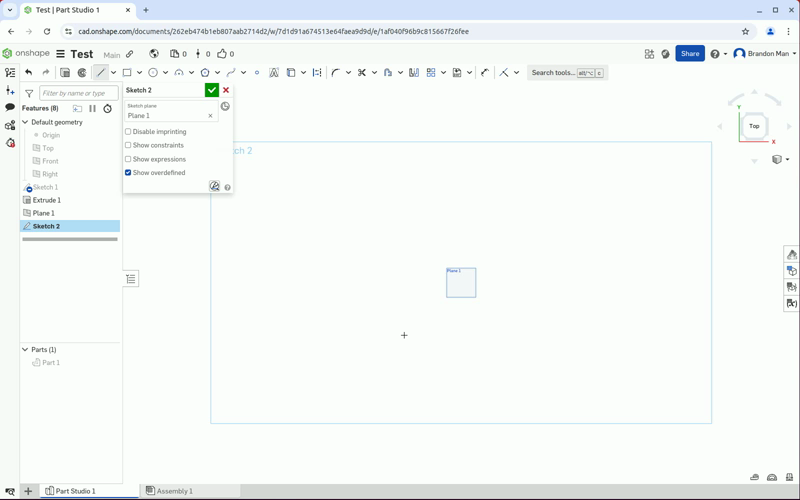
click(404, 334)
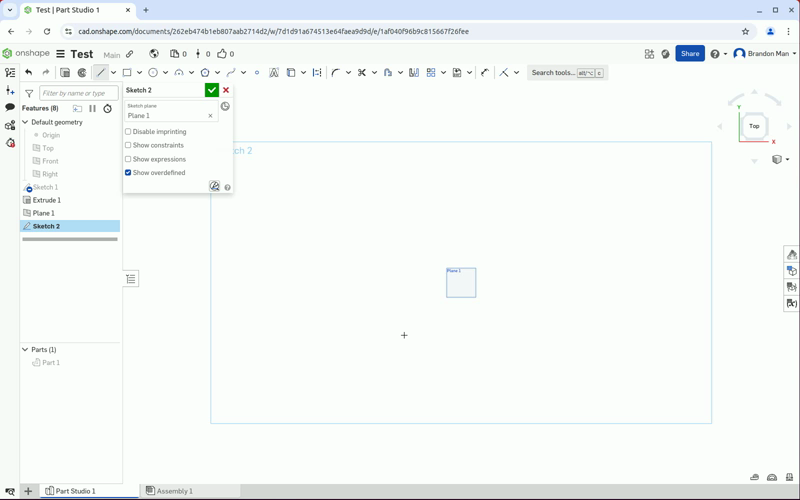
key_up(shift)
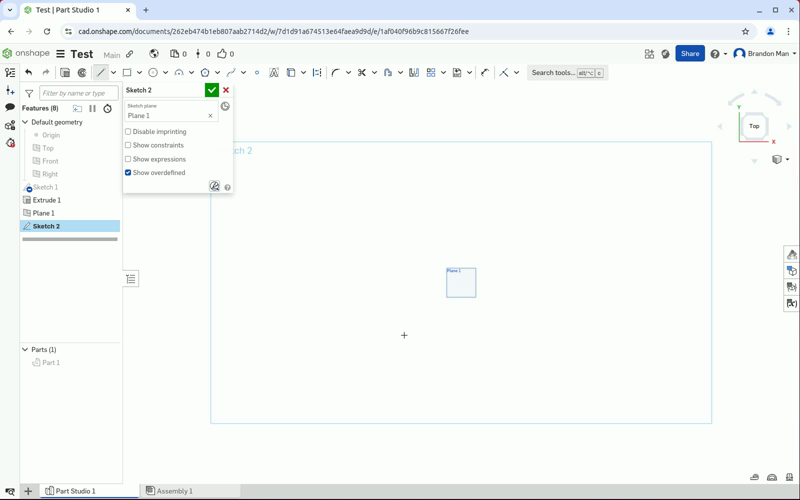
key_down(shift)
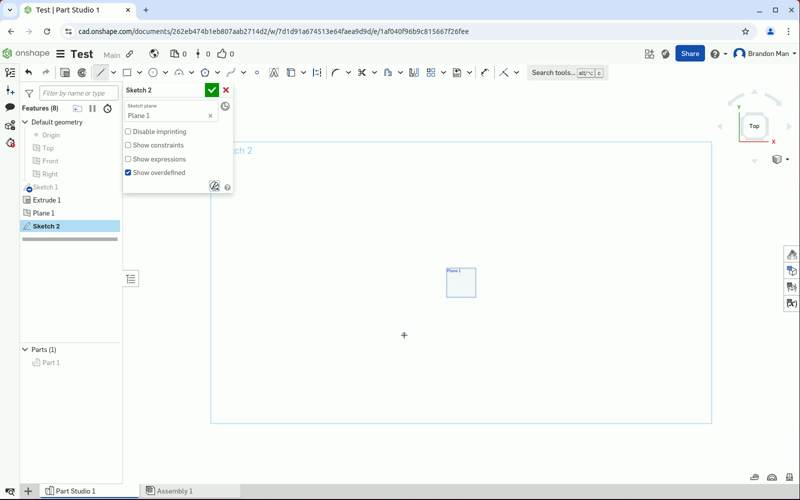
mouse_move(518, 334)
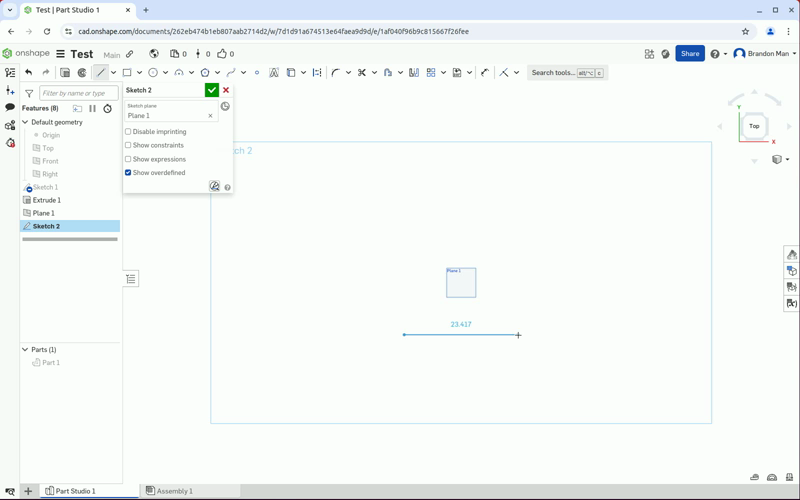
click(518, 334)
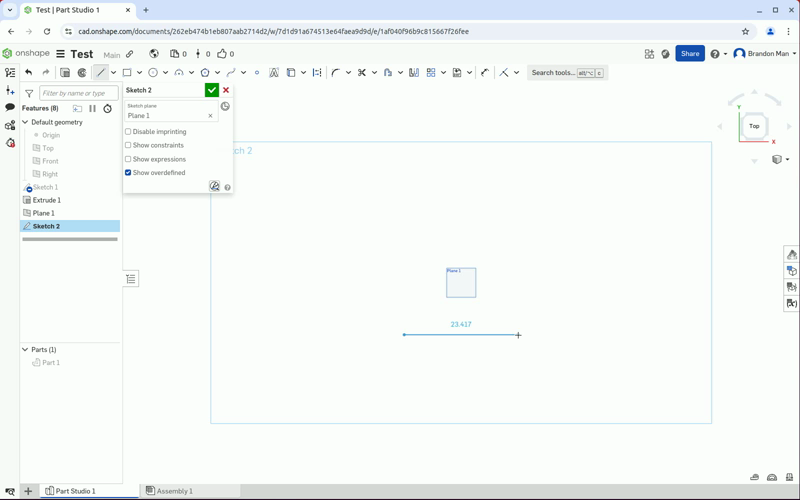
key_up(shift)
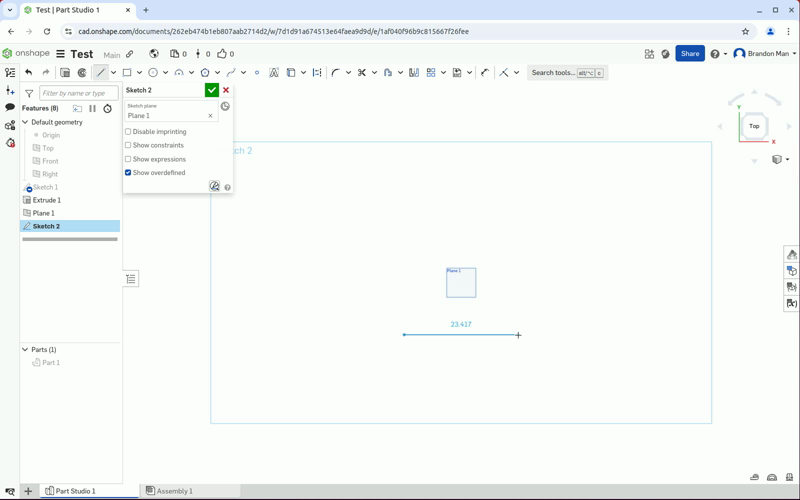
key_down(shift)
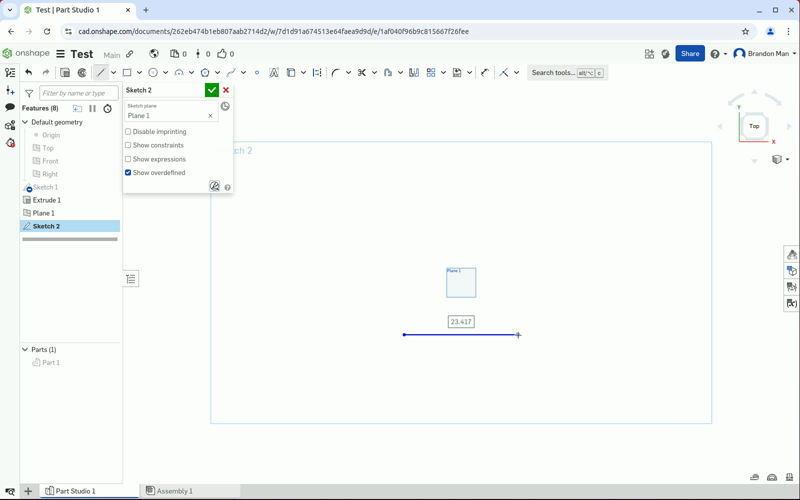
mouse_move(518, 230)
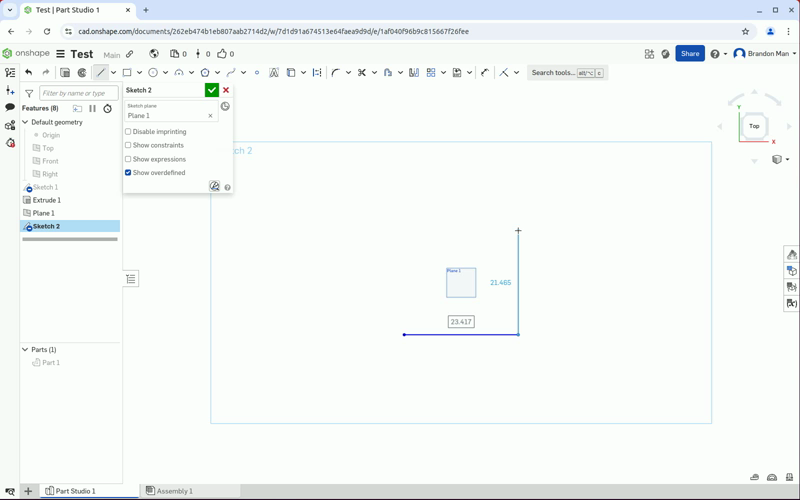
click(518, 230)
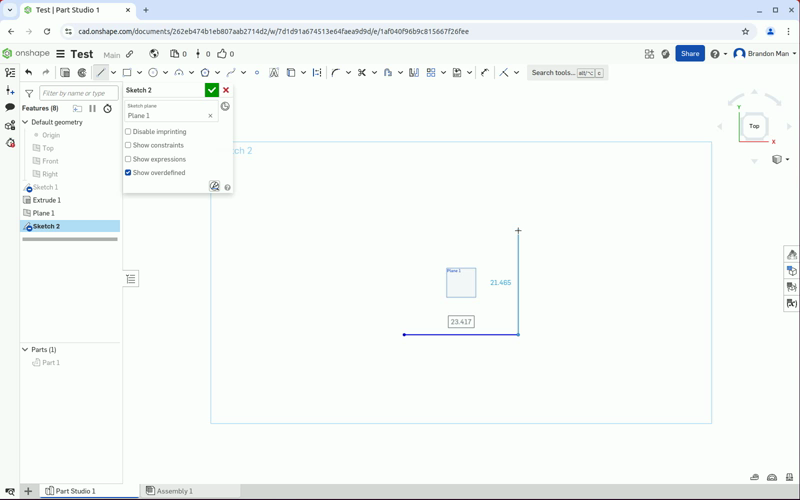
key_up(shift)
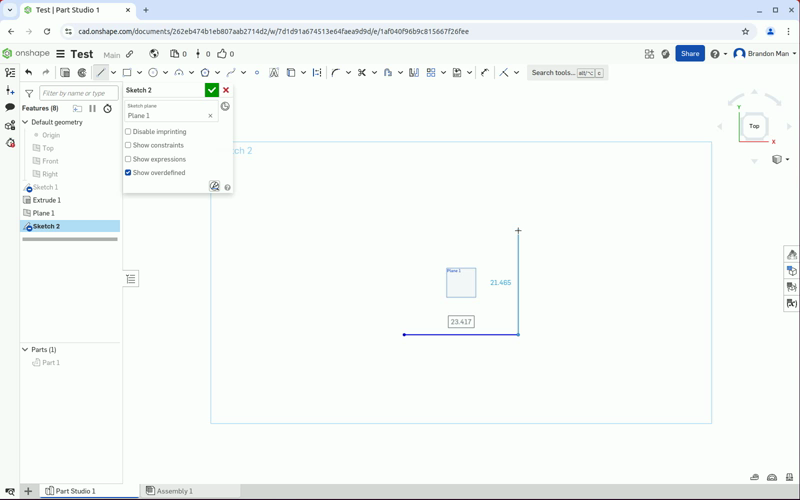
key_down(shift)
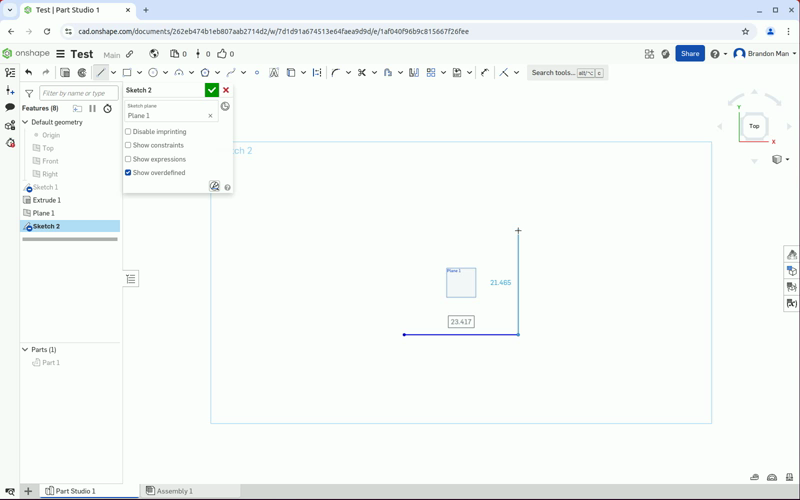
mouse_move(404, 230)
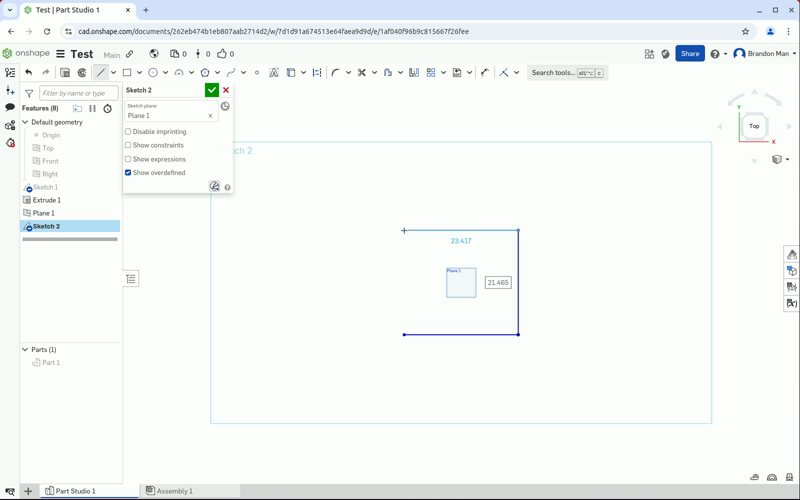
click(404, 230)
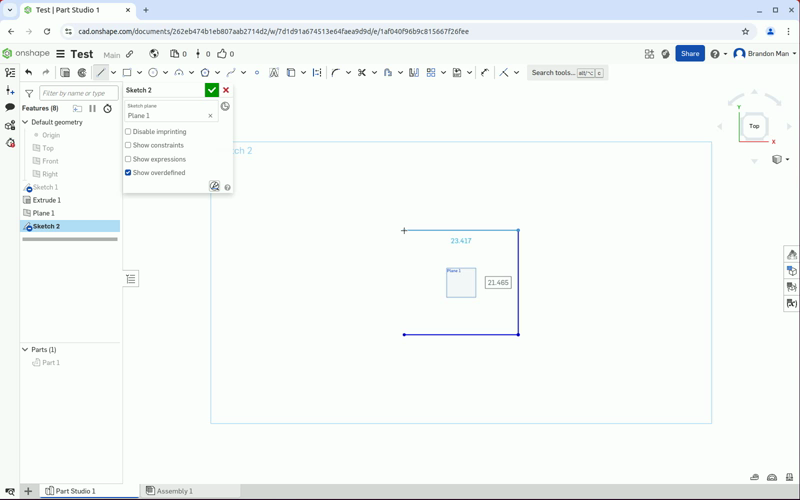
key_up(shift)
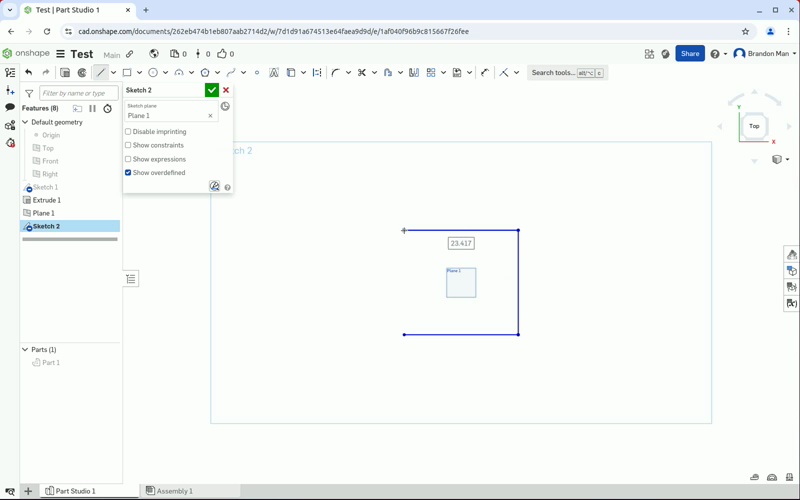
key_down(shift)
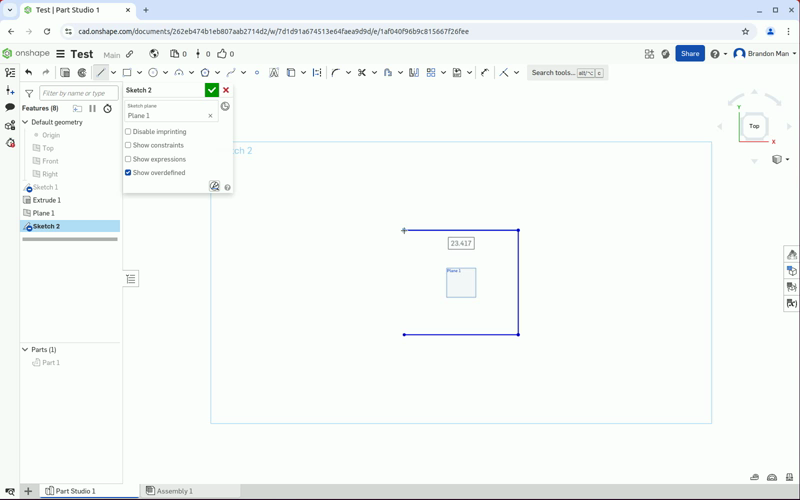
mouse_move(404, 334)
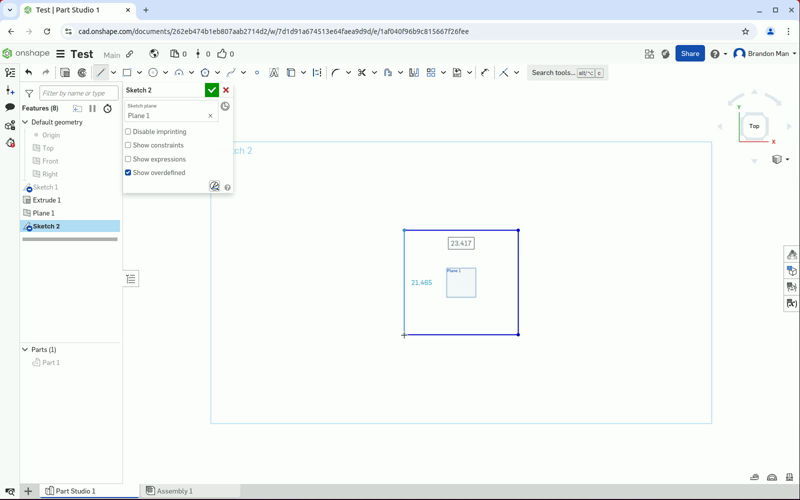
key_up(shift)
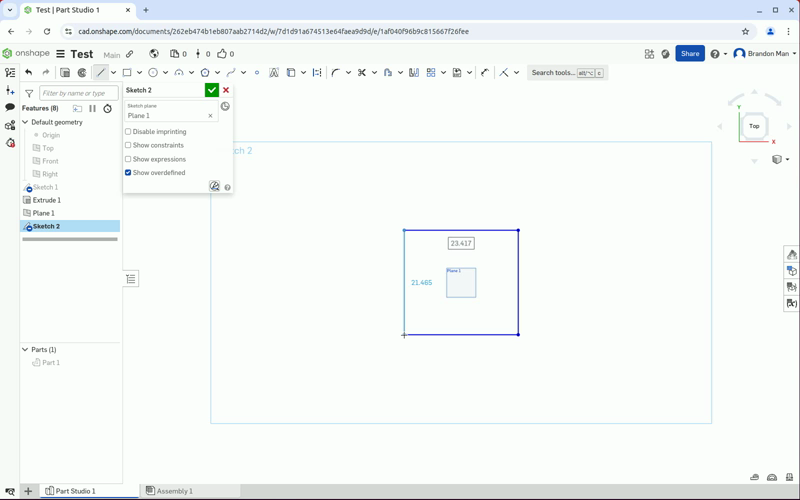
click(404, 334)
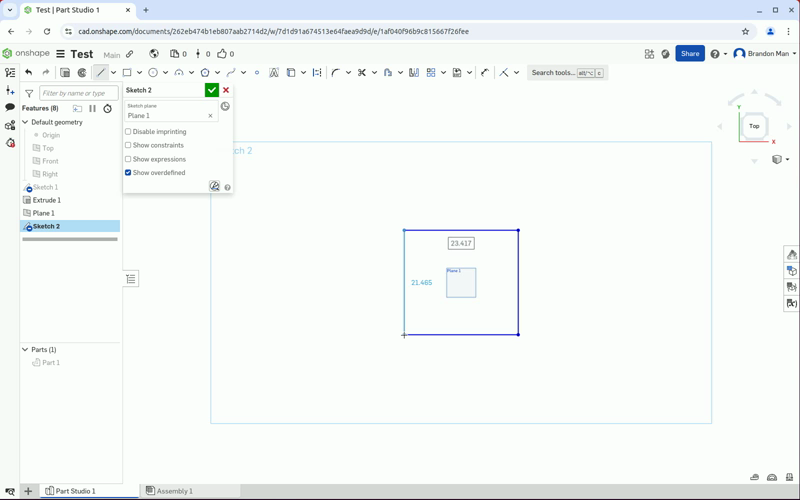
key(esc)
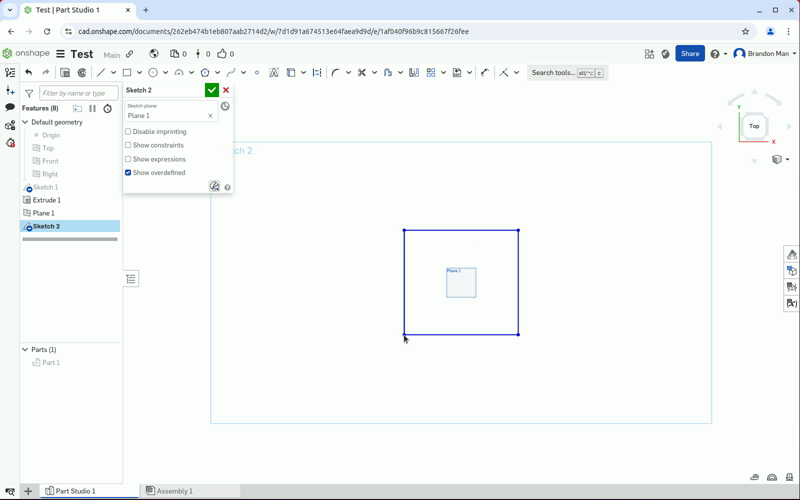
mouse_move(465, 273)
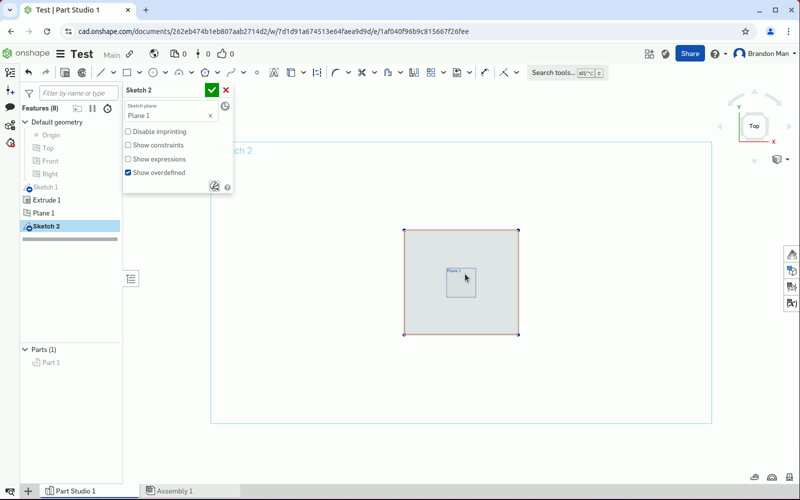
click(465, 273)
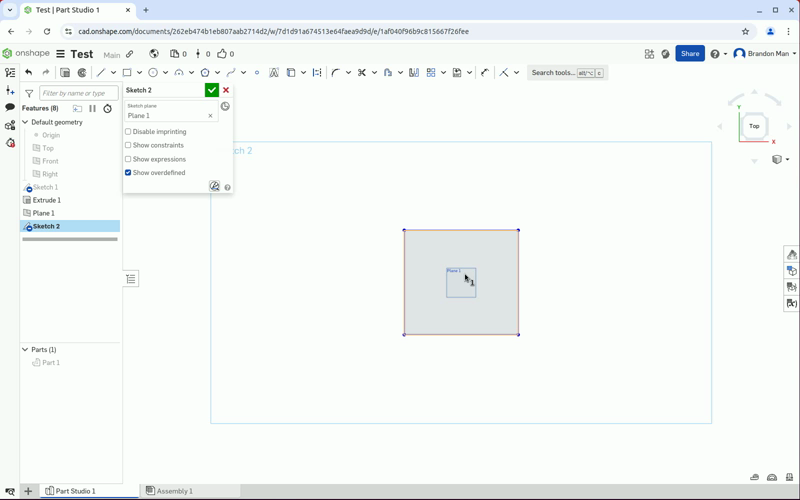
mouse_move(73, 352)
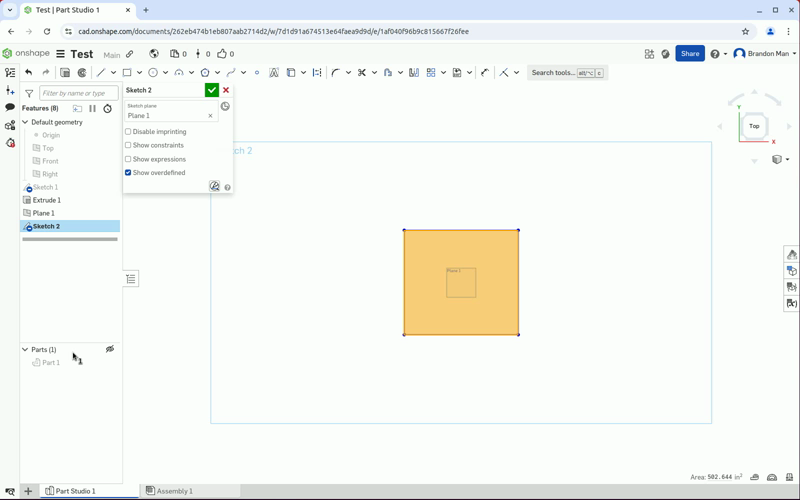
key(shift+y)
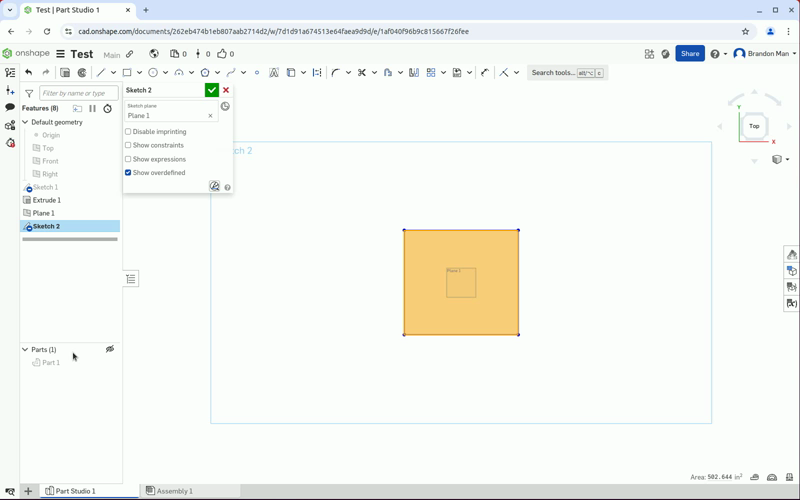
key(shift+e)
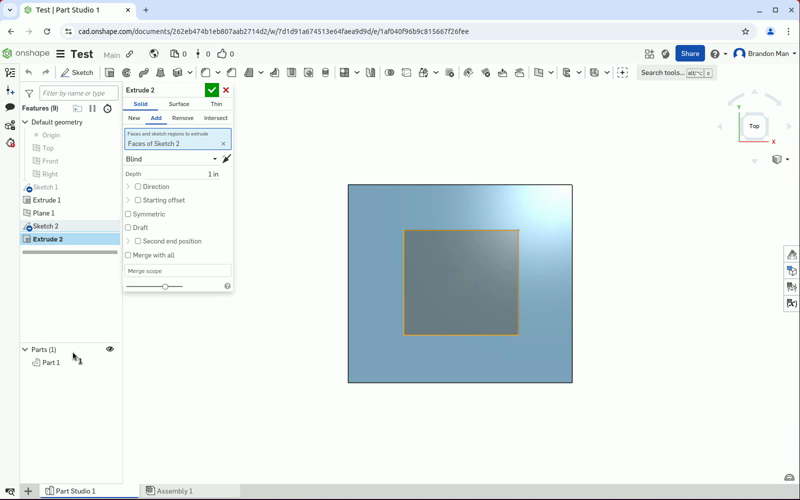
mouse_move(143, 106)
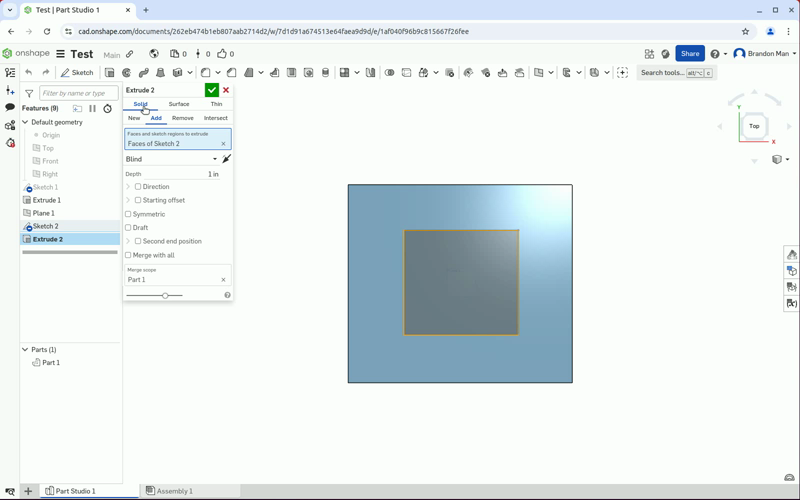
click(143, 106)
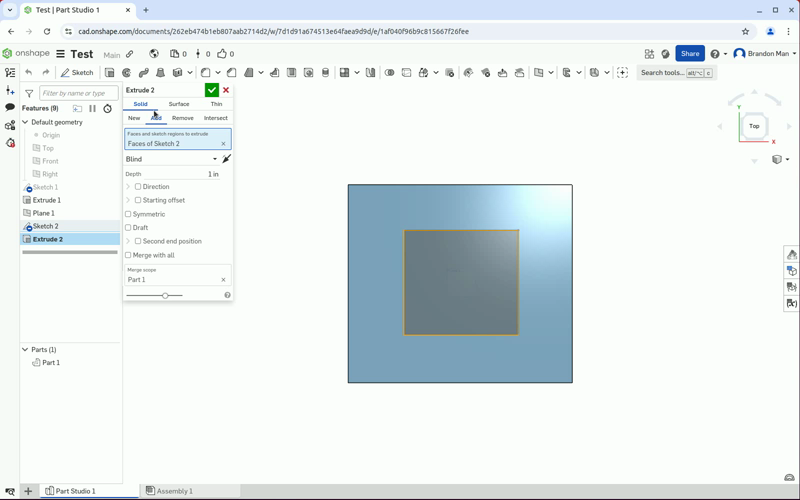
mouse_move(186, 120)
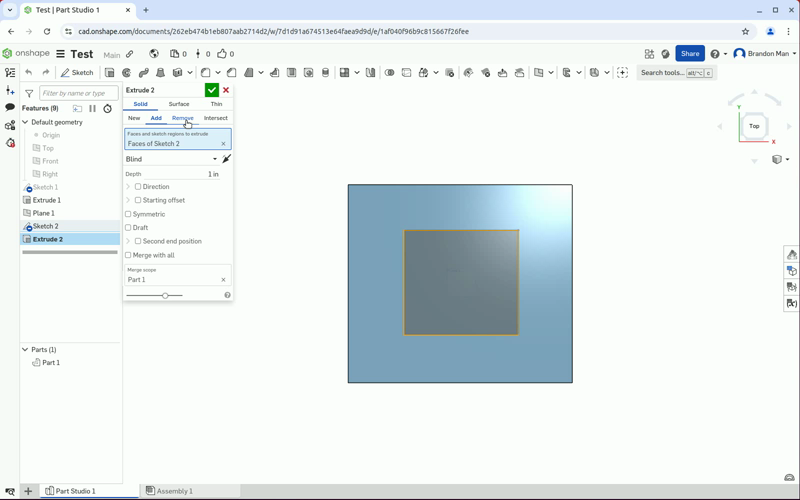
click(186, 120)
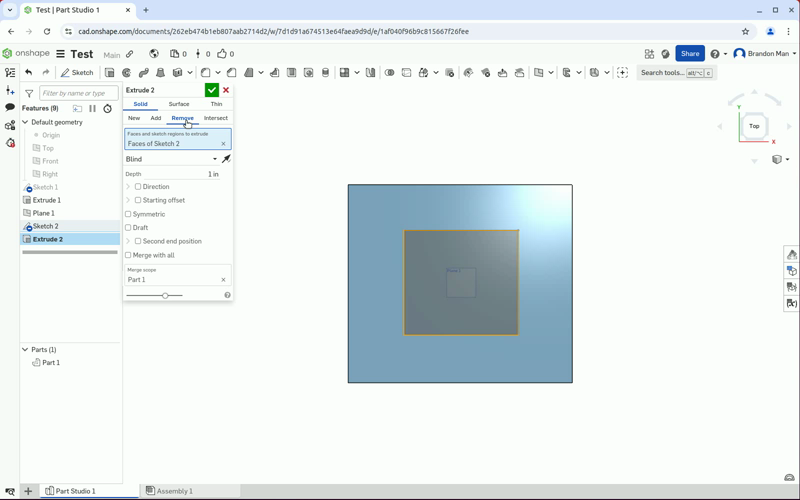
key(tab, 4)
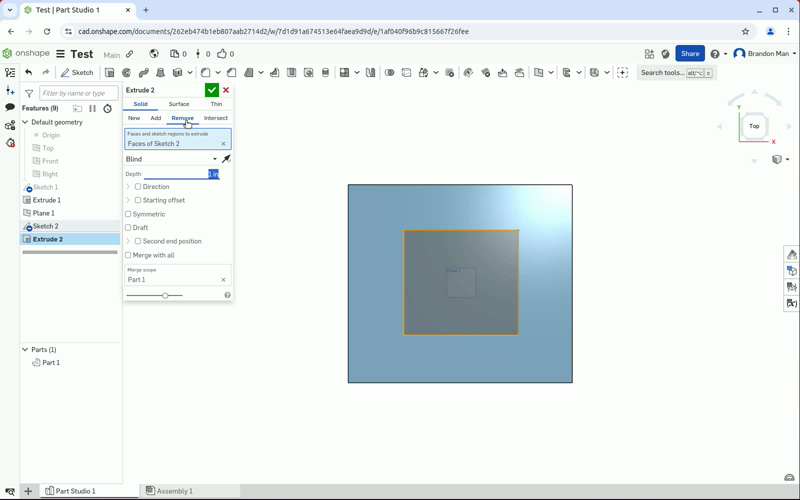
text(7.703)
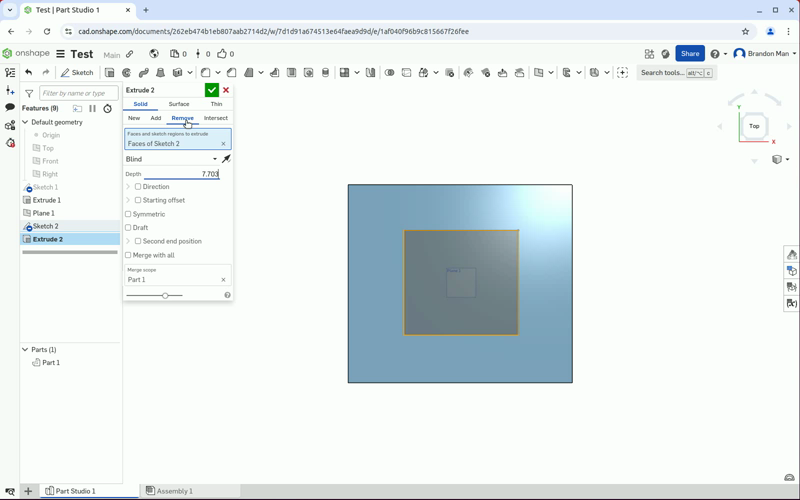
key(tab, 6)
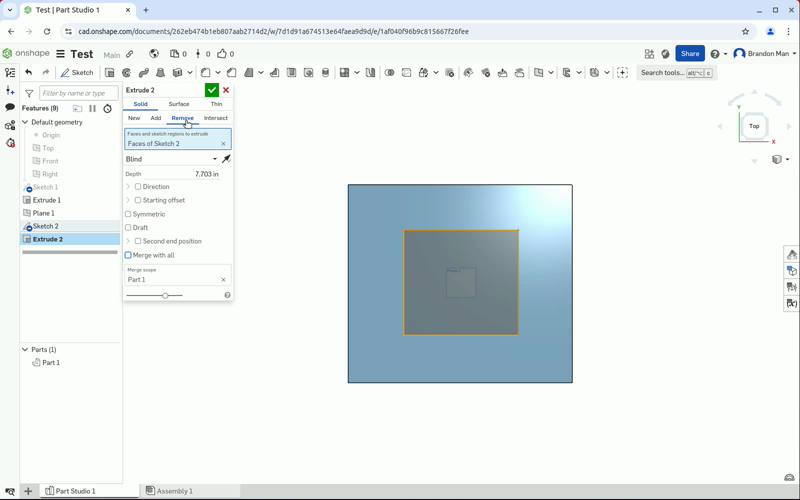
key(space)
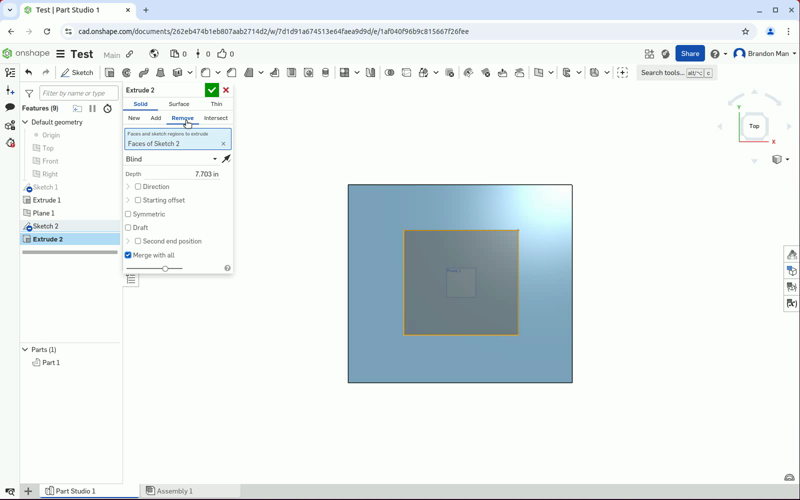
key(enter)
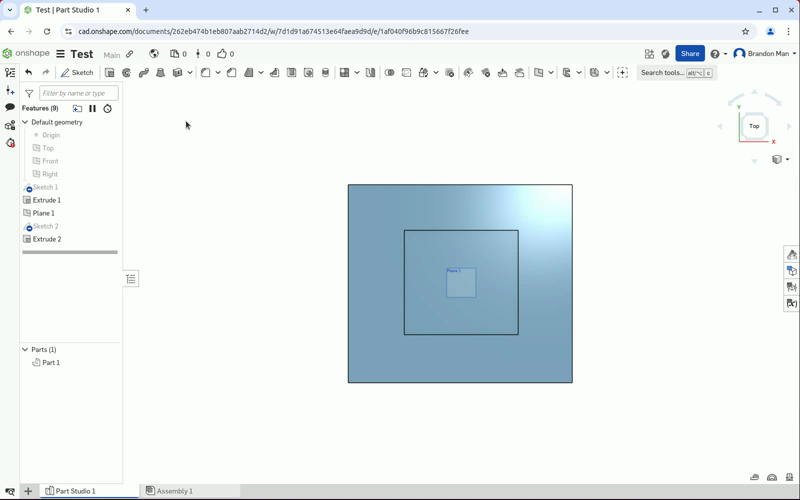
key(shift+h)
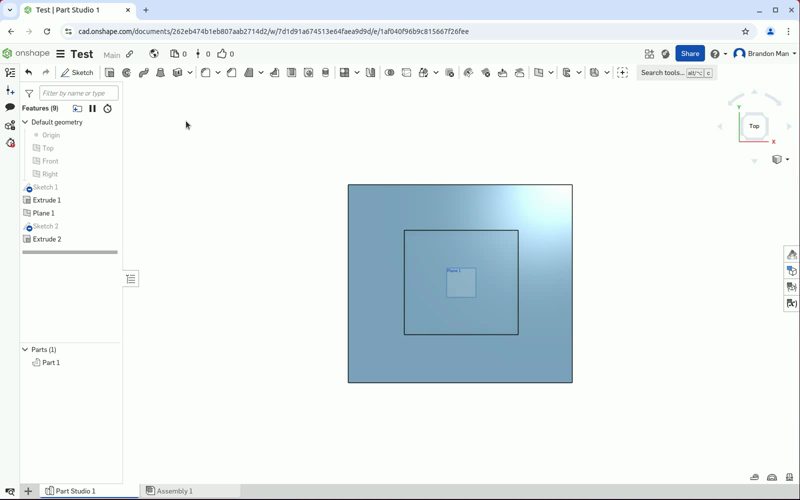
key(shift+h)
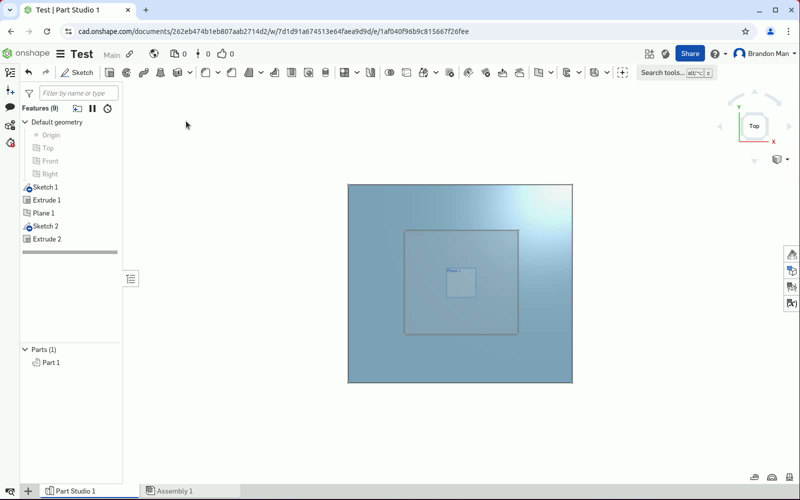
key(shift+7)
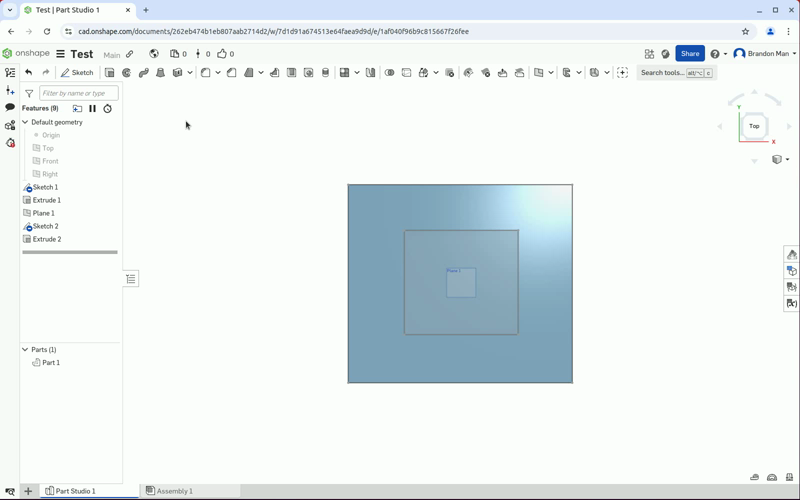
key(up, 3)
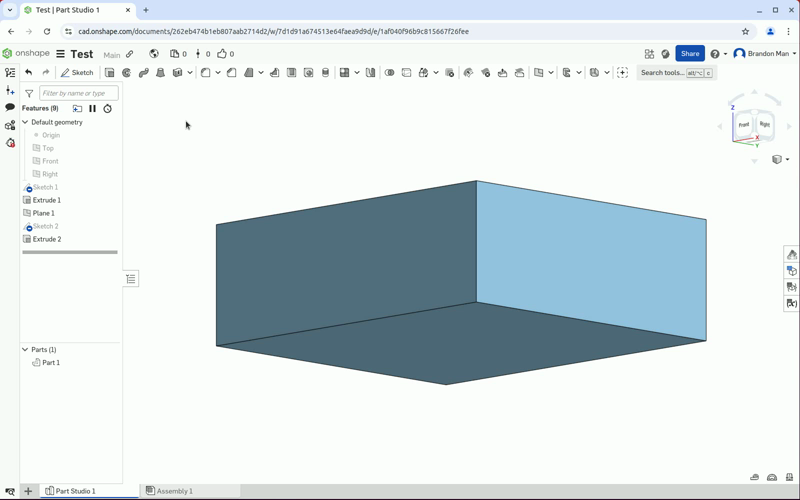
key(left, 3)
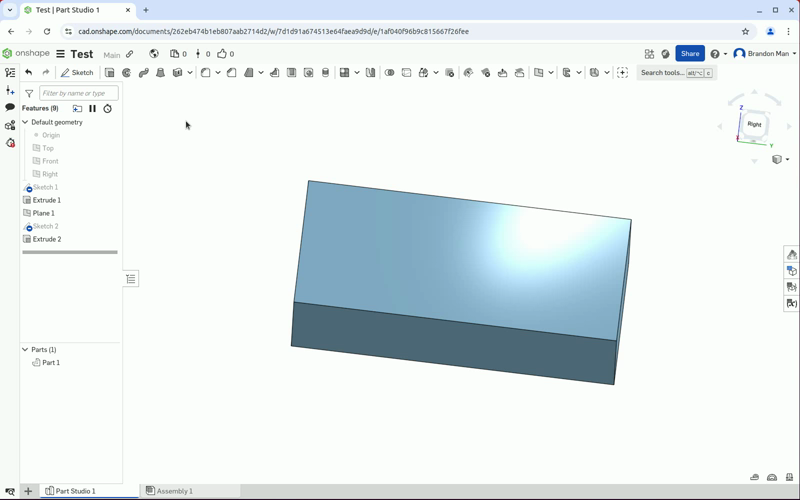
key(right, 3)
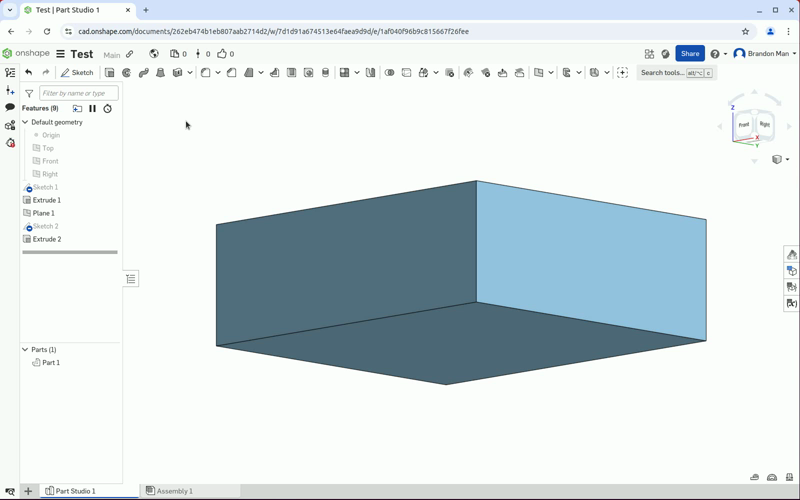
key(down, 3)
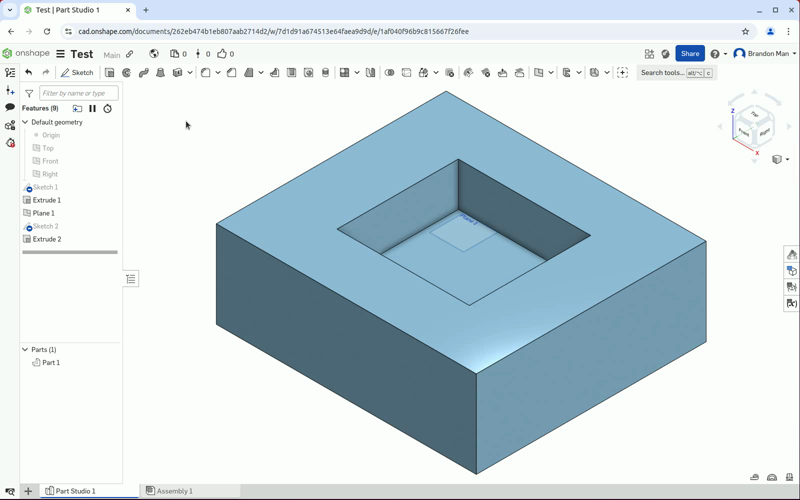
mouse_move(73, 189)
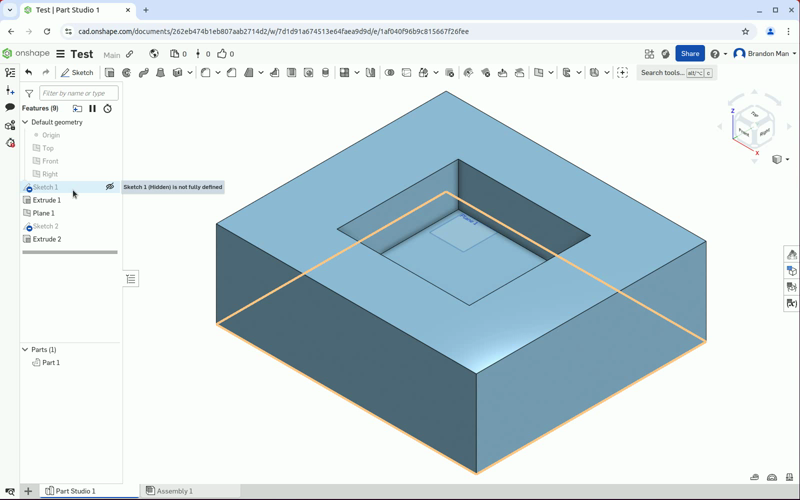
click(73, 189)